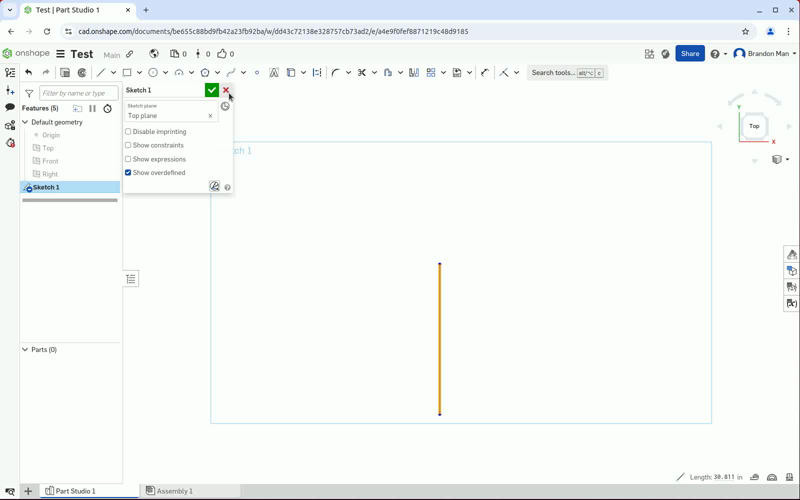
key(shift+h)
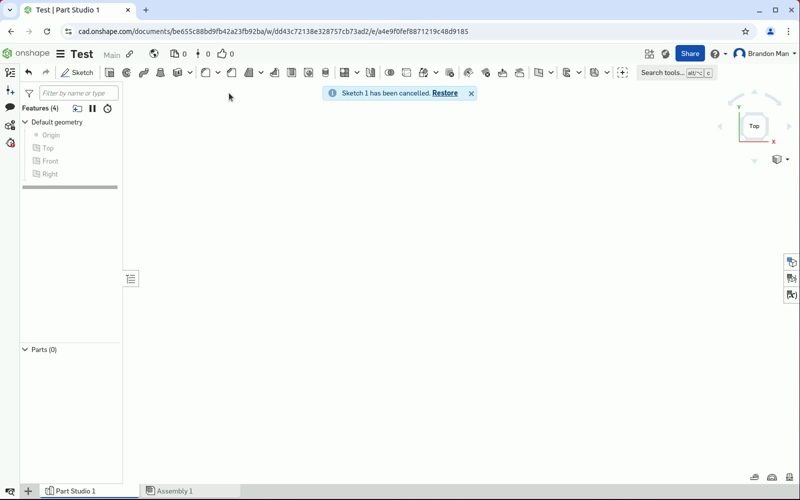
mouse_move(73, 352)
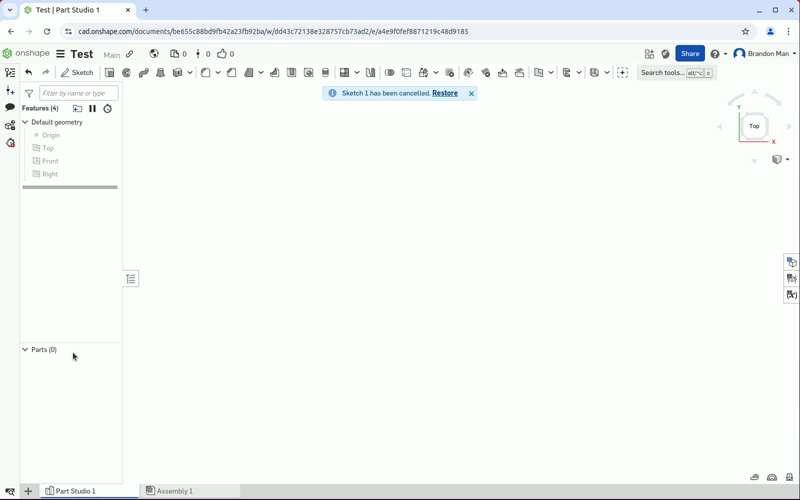
key(y)
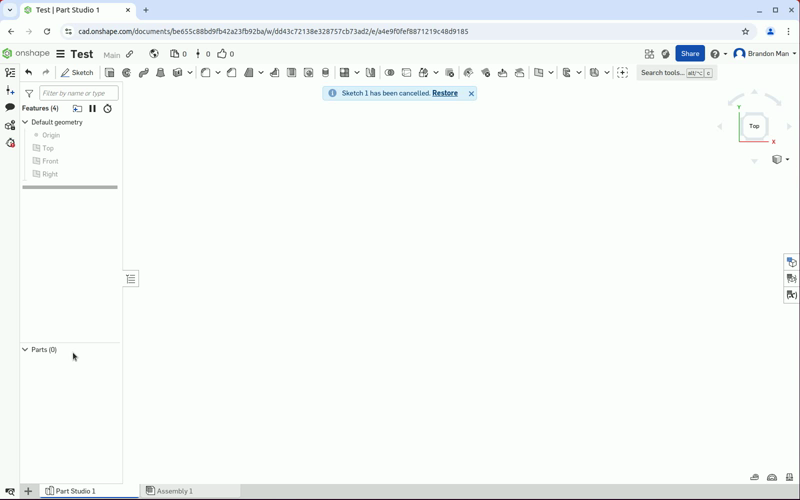
key(shift+p)
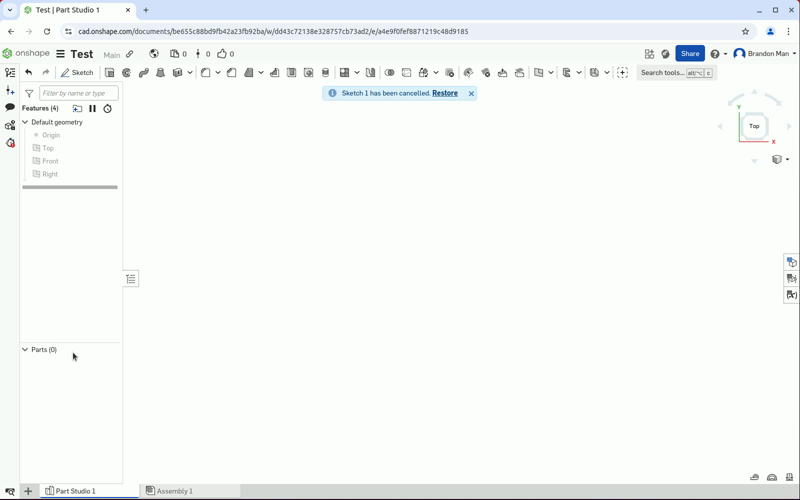
key(space)
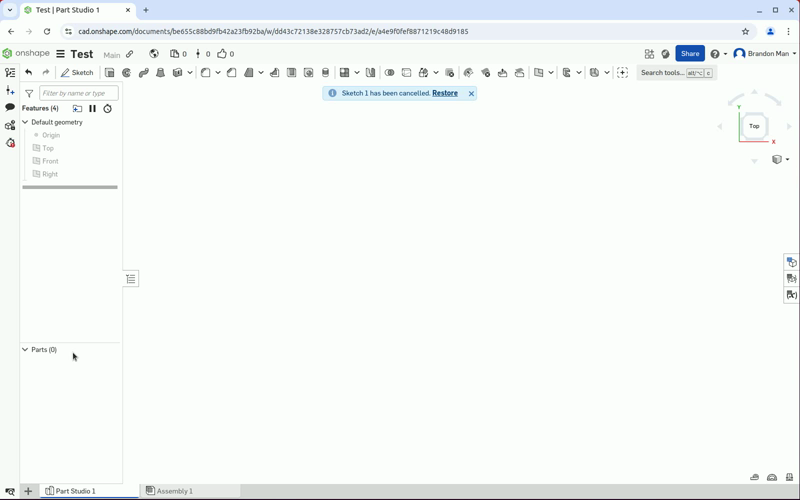
key_down(shift)
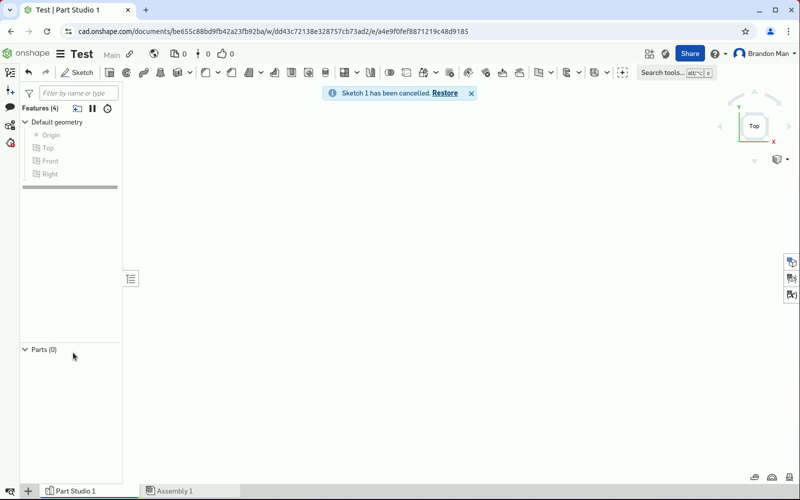
key(up)
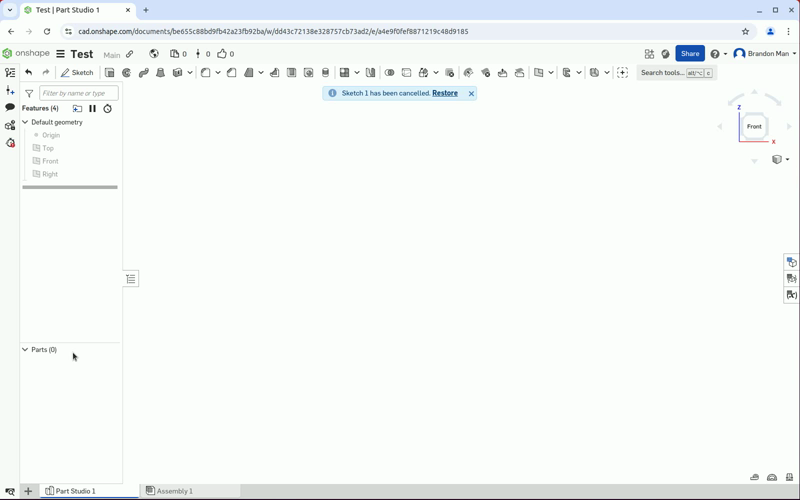
key_up(shift)
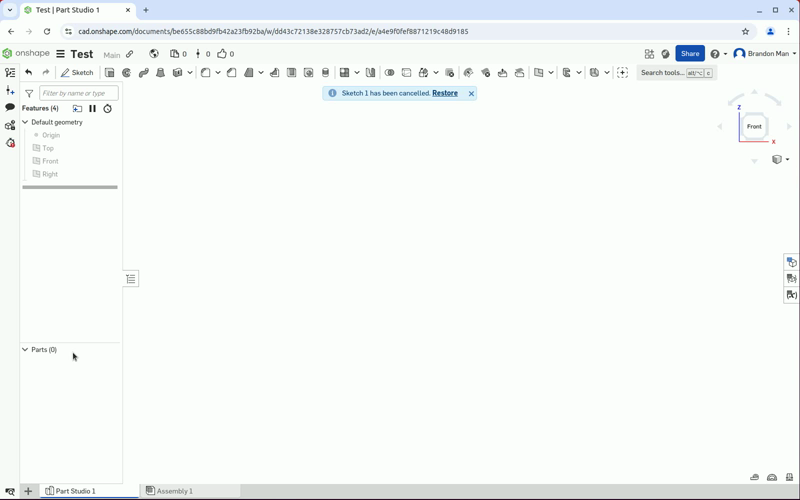
mouse_move(73, 352)
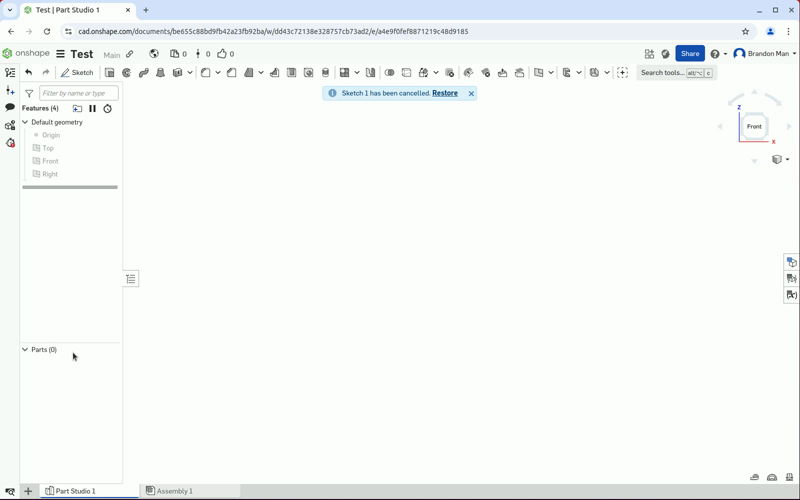
key(shift+y)
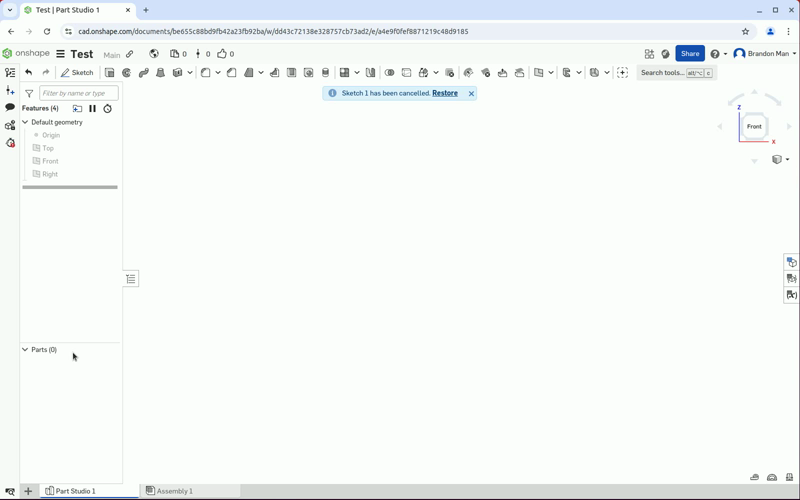
key(shift+s)
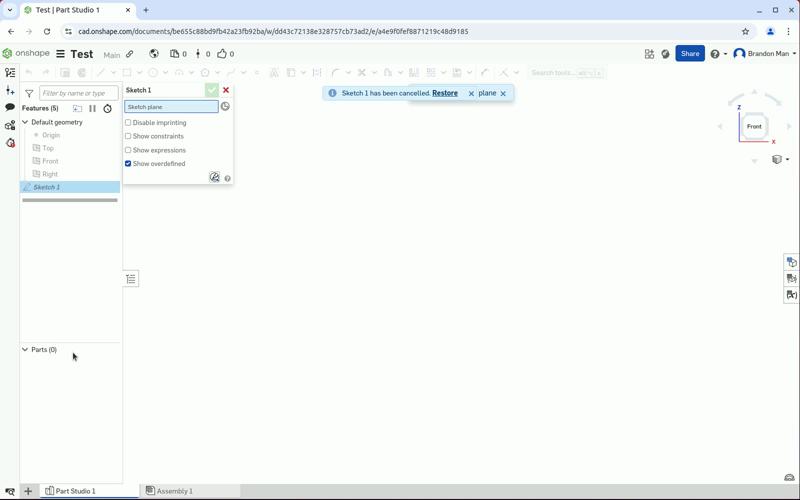
mouse_move(73, 163)
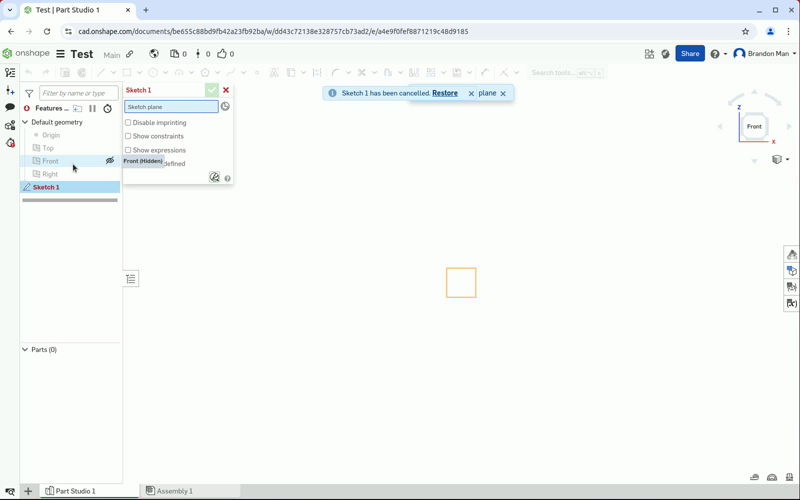
click(73, 163)
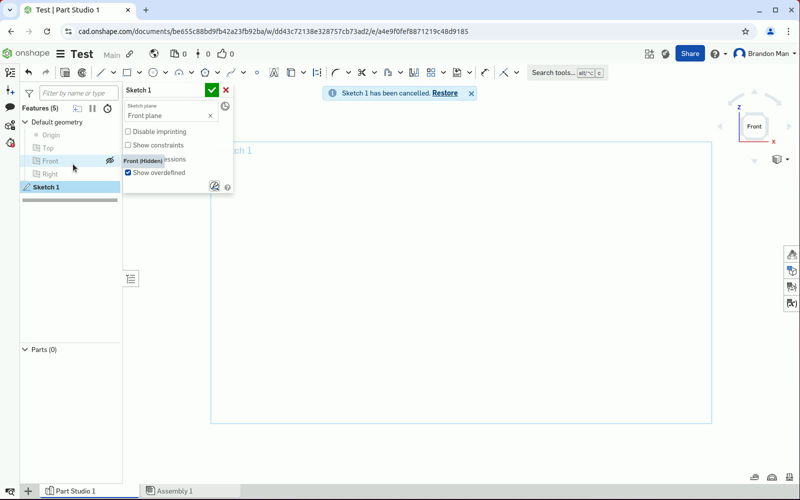
mouse_move(73, 352)
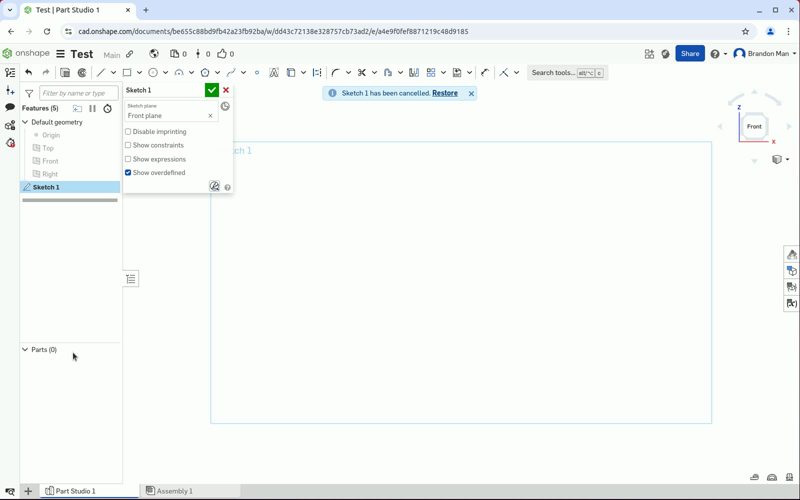
key(y)
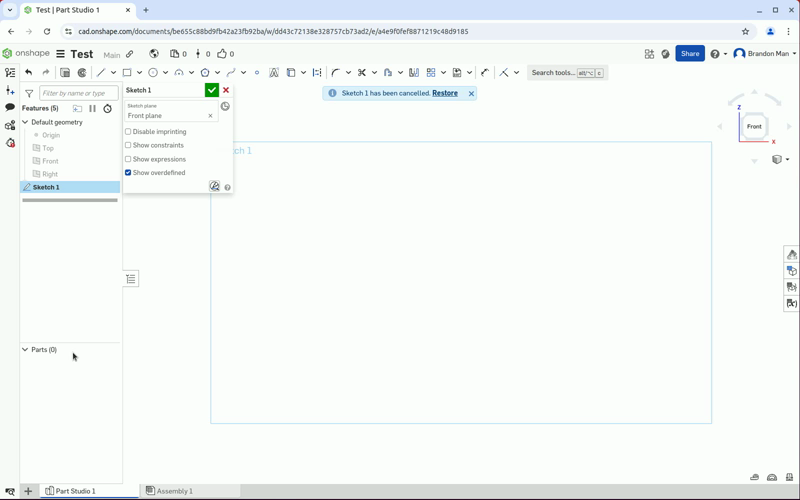
key(l)
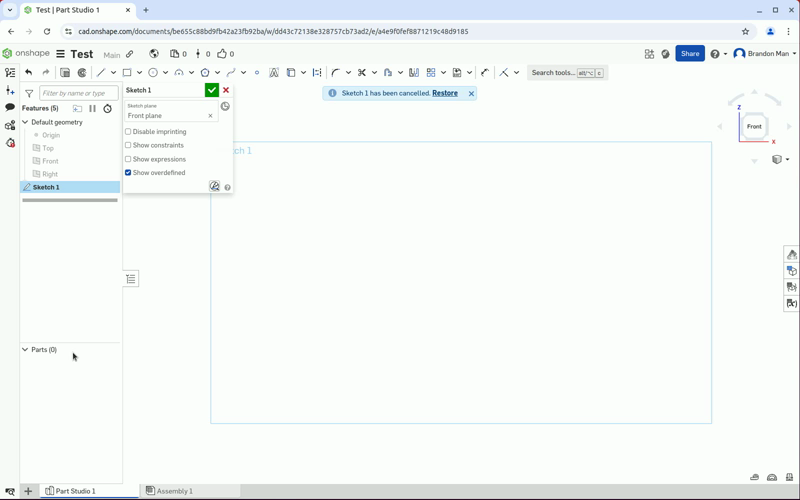
key_down(shift)
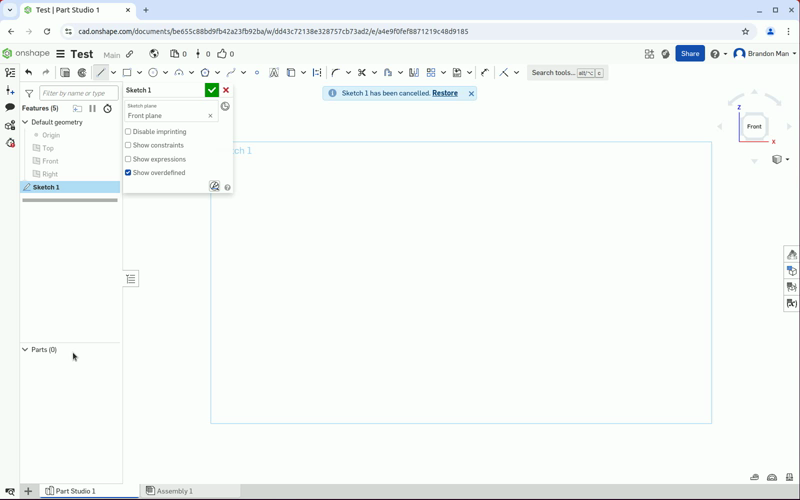
mouse_move(426, 286)
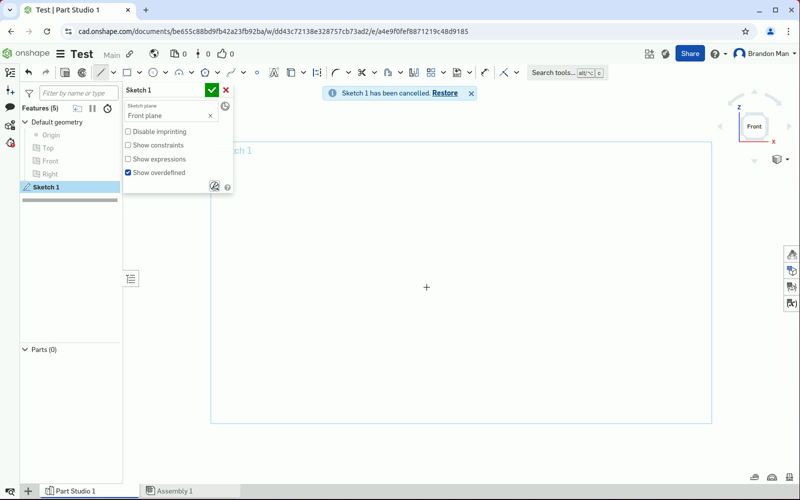
click(426, 286)
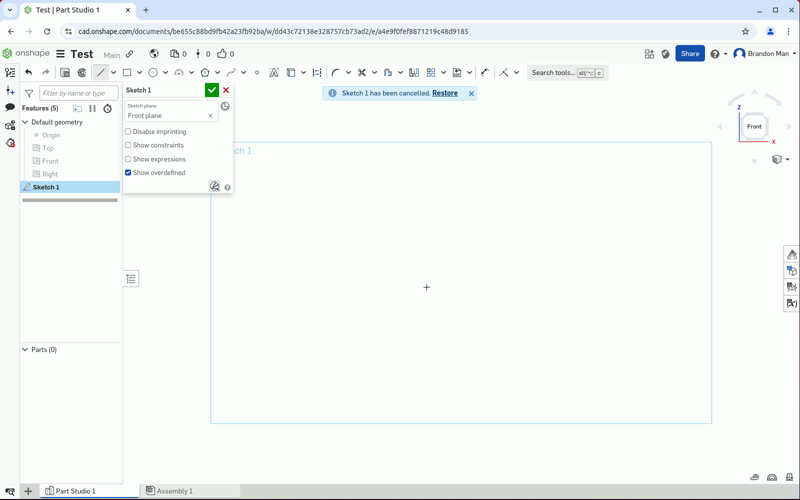
key_up(shift)
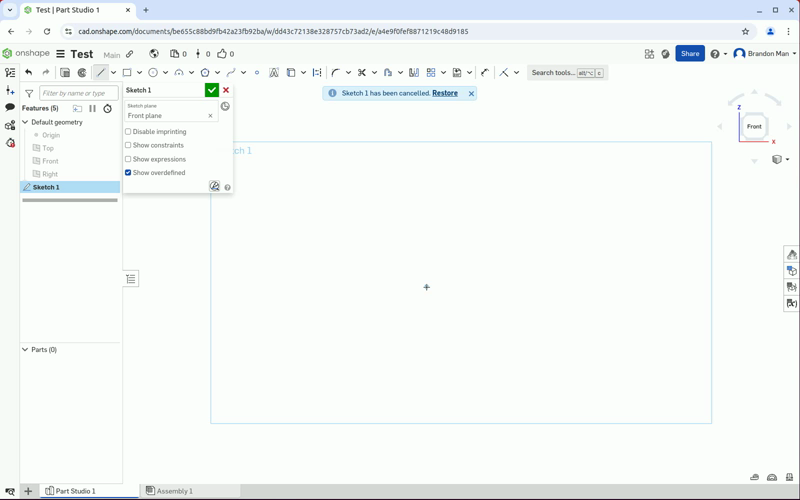
key_down(shift)
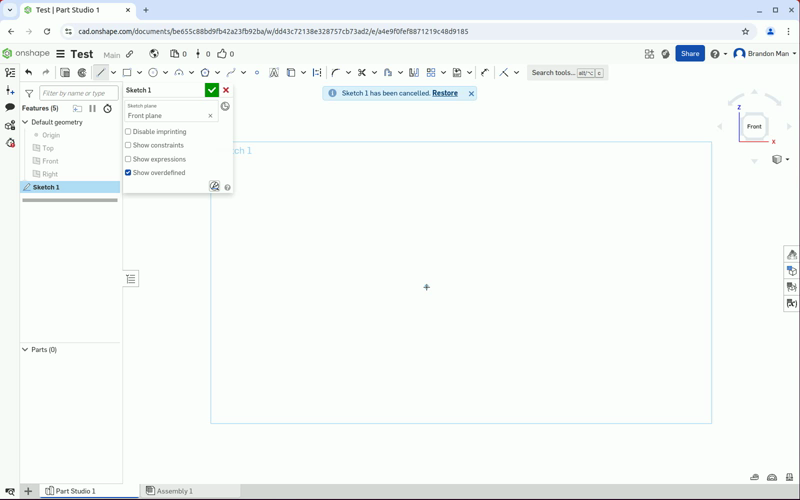
mouse_move(456, 286)
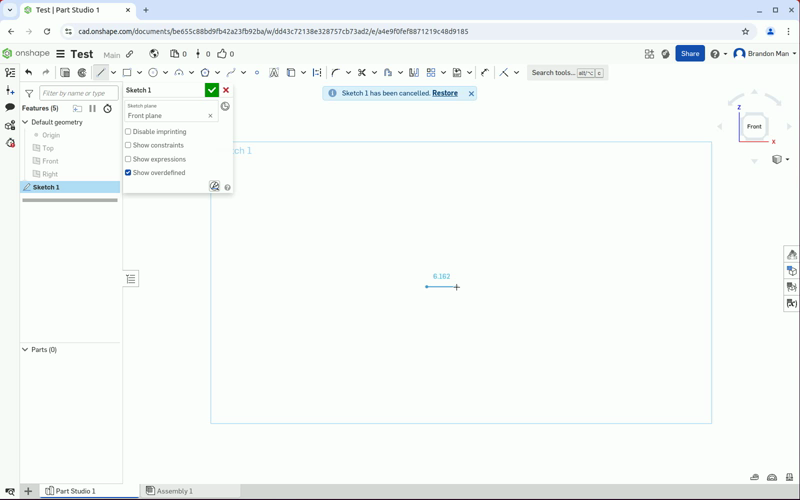
mouse_move(460, 320)
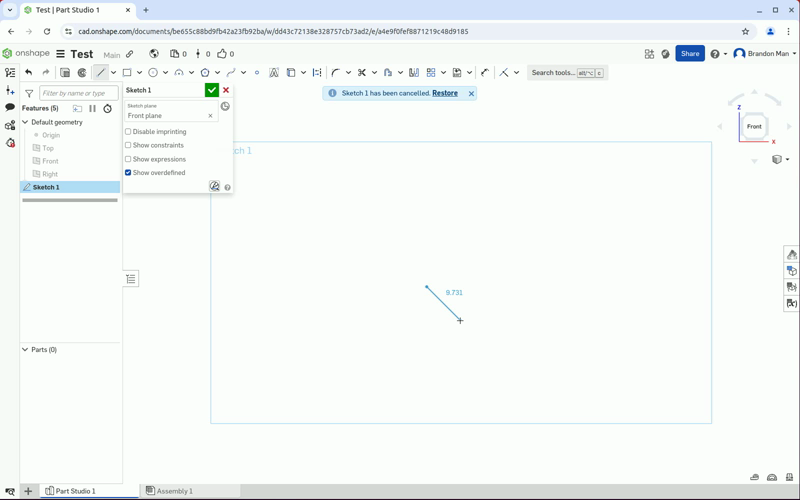
click(460, 320)
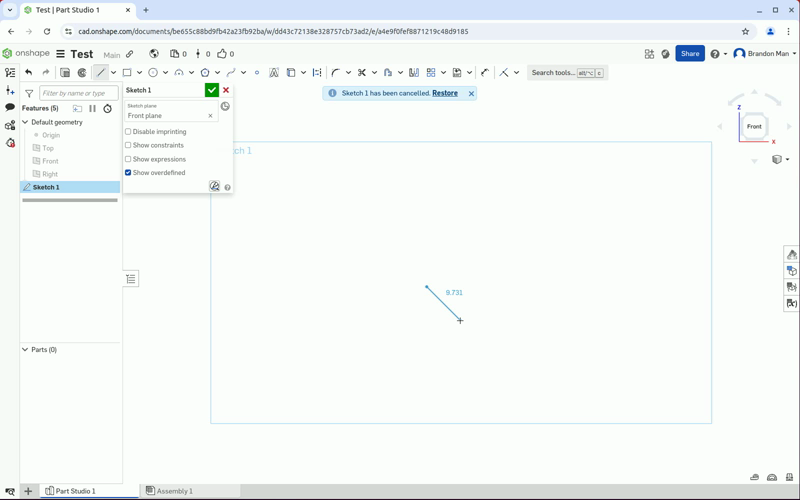
key_up(shift)
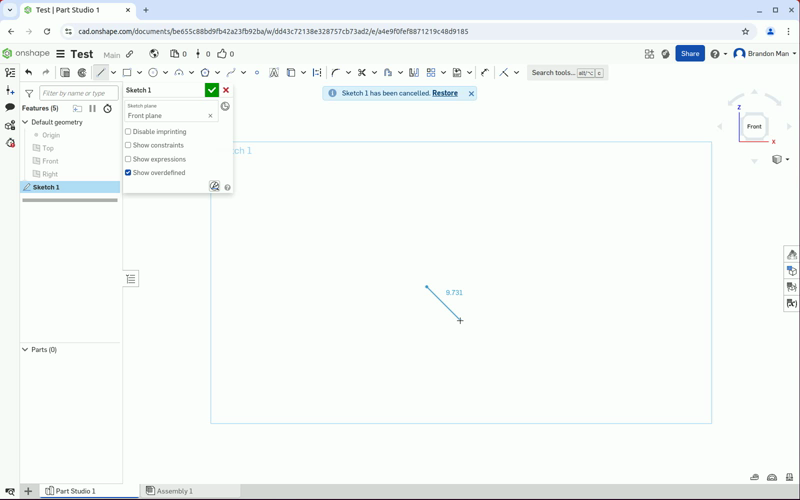
key_down(shift)
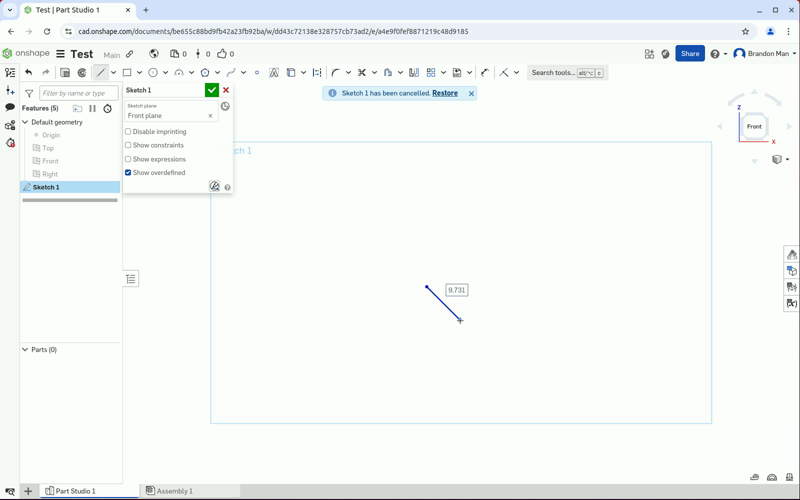
mouse_move(536, 320)
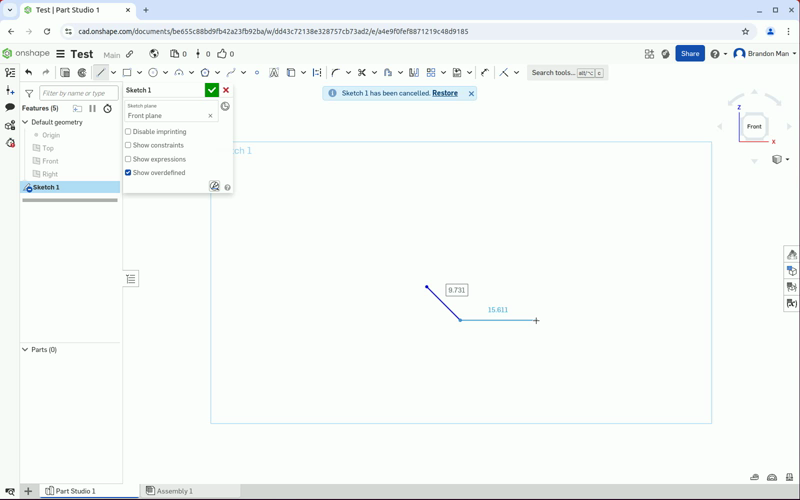
click(536, 320)
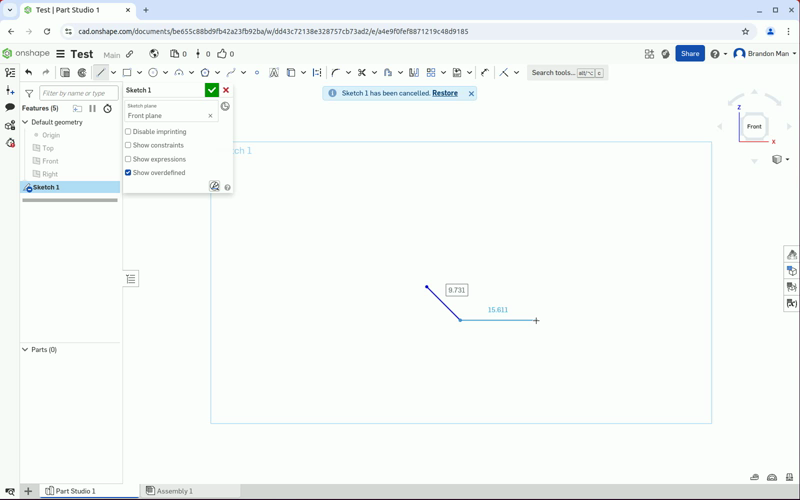
key_up(shift)
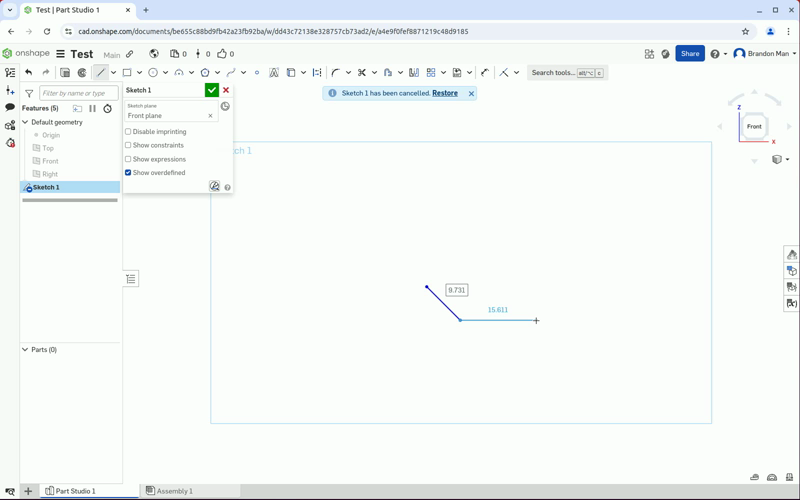
key_down(shift)
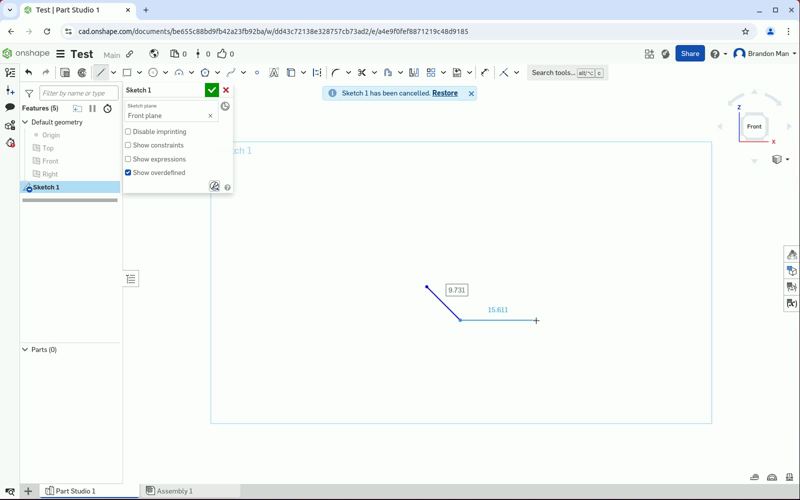
mouse_move(566, 320)
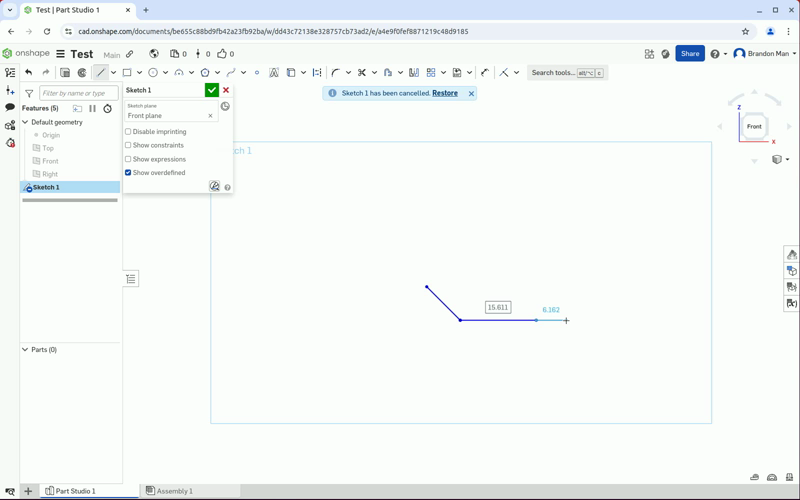
mouse_move(573, 283)
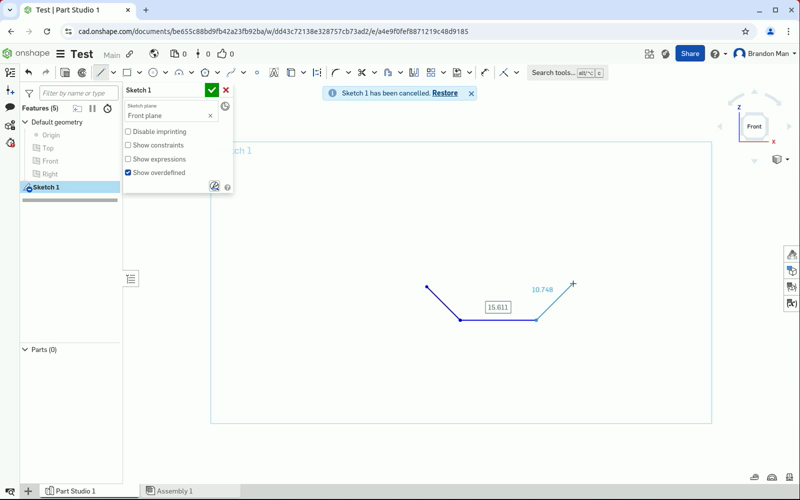
click(573, 283)
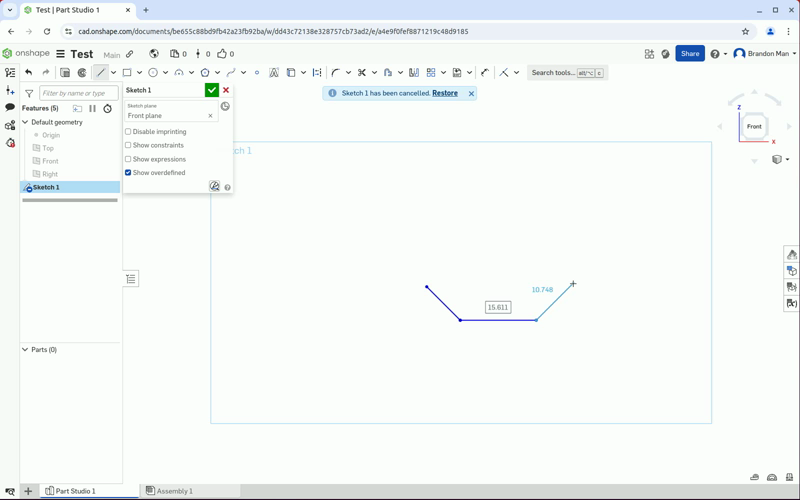
key_up(shift)
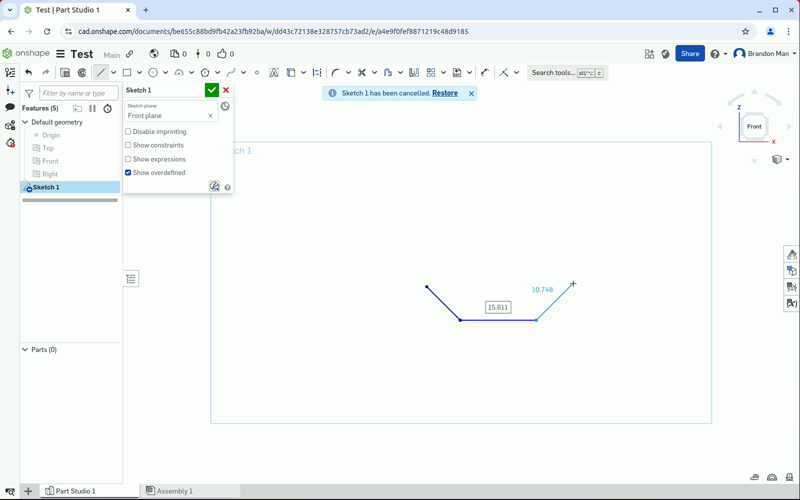
key_down(shift)
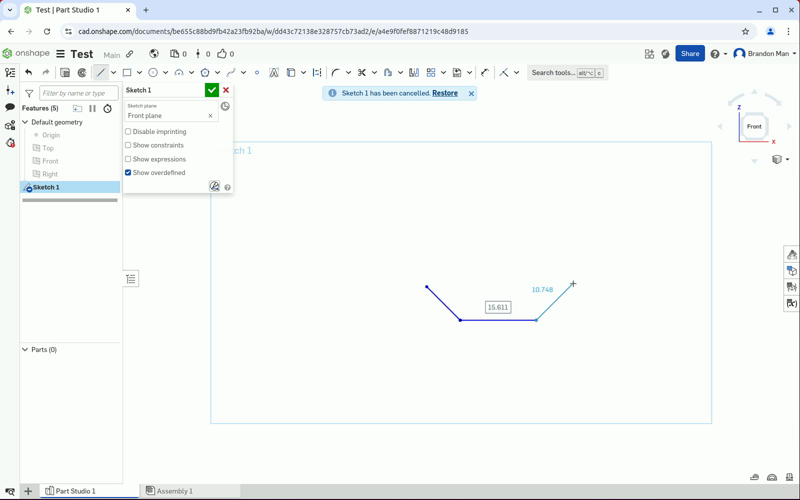
mouse_move(589, 283)
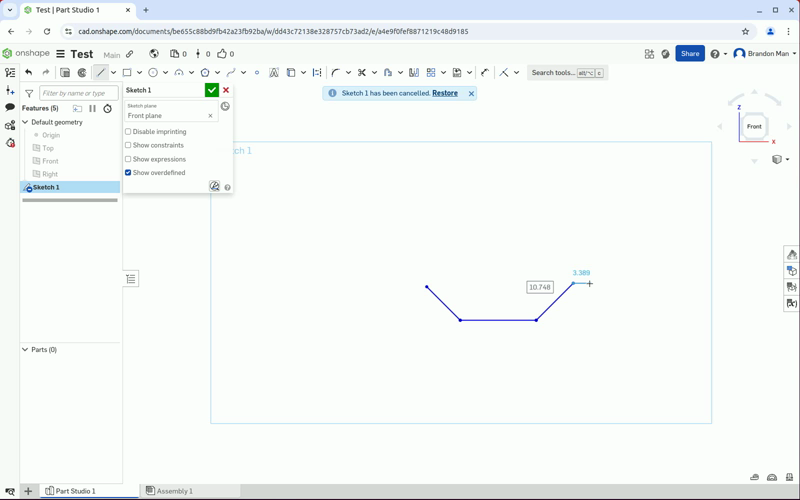
mouse_move(536, 244)
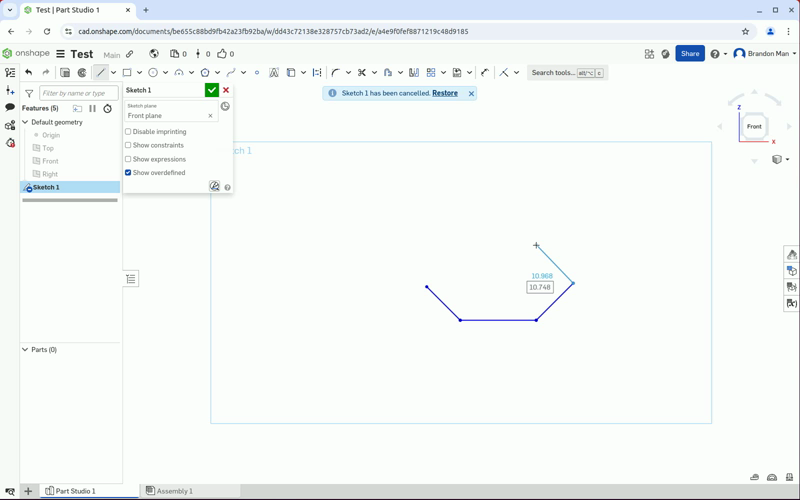
click(536, 244)
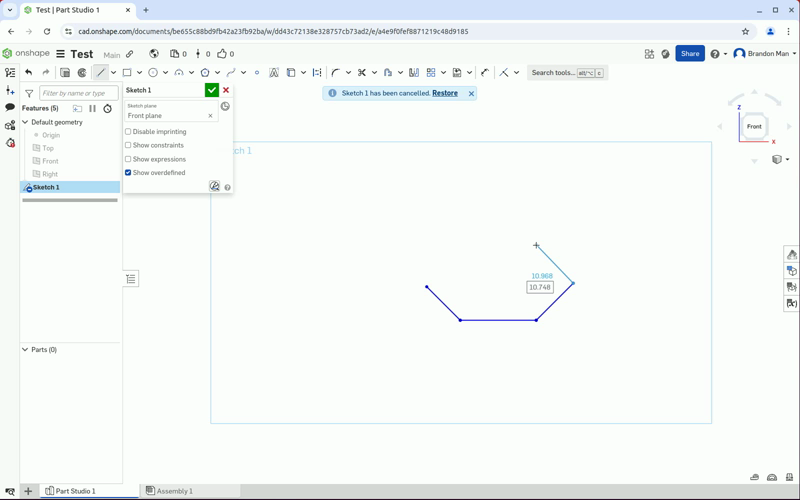
key_up(shift)
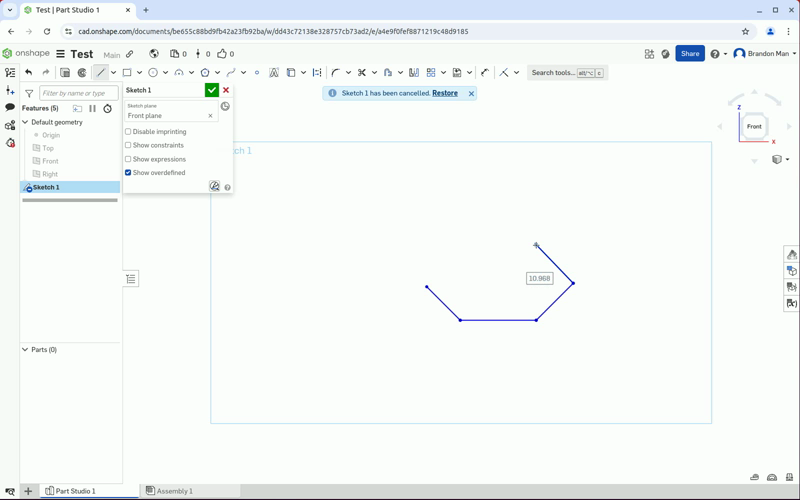
key_down(shift)
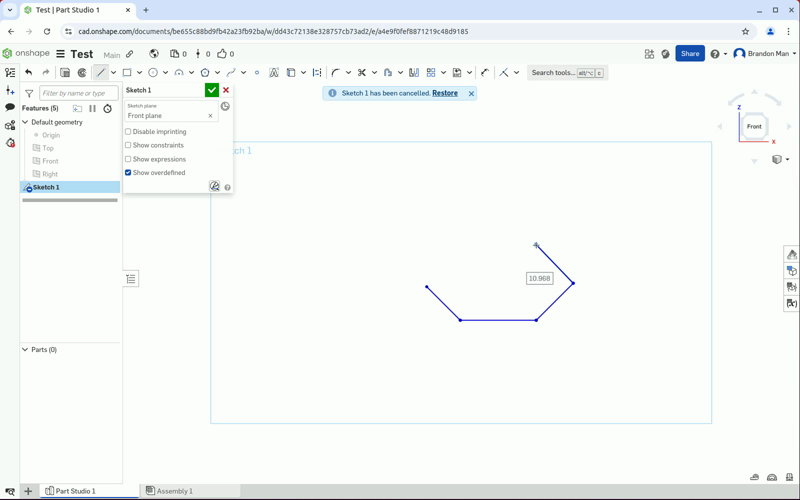
mouse_move(460, 244)
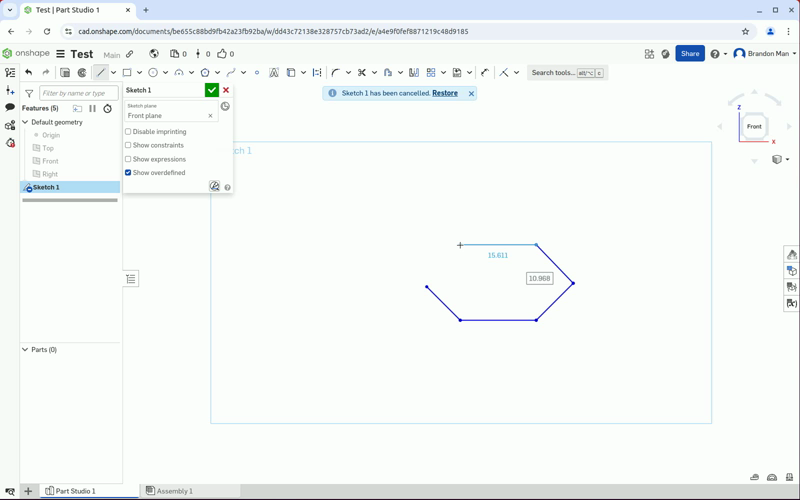
click(460, 244)
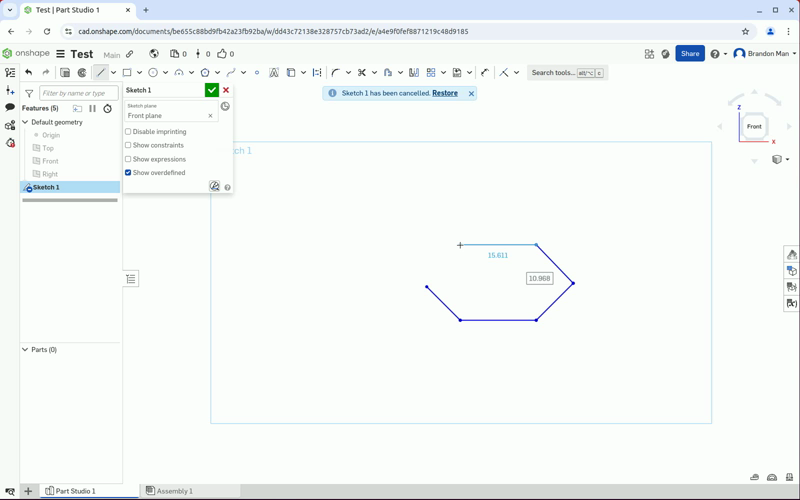
key_up(shift)
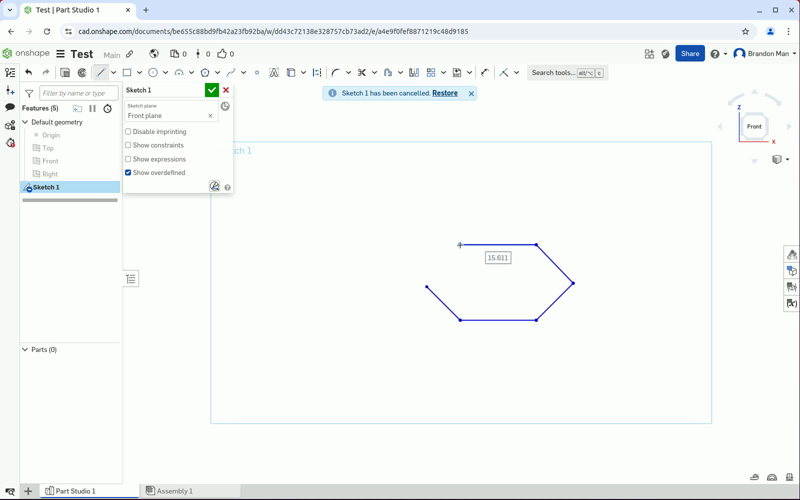
key_down(shift)
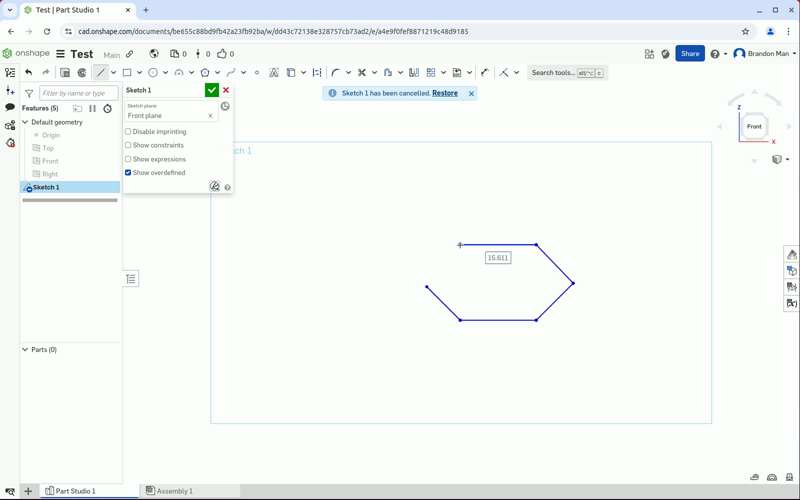
mouse_move(490, 244)
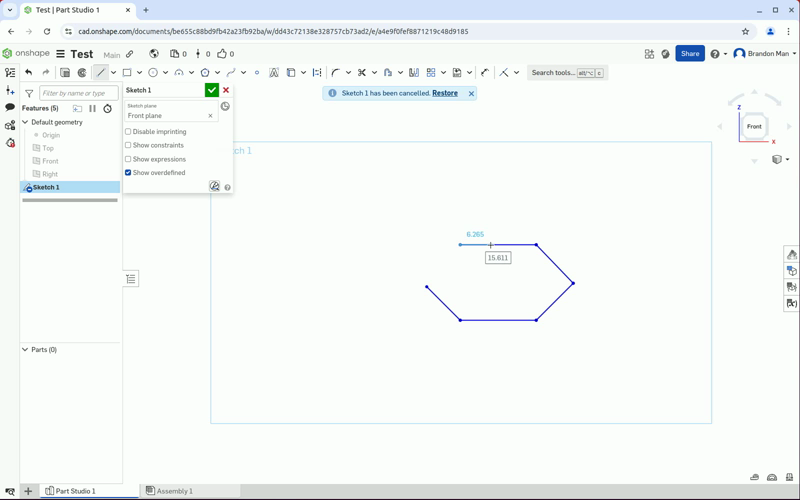
mouse_move(426, 278)
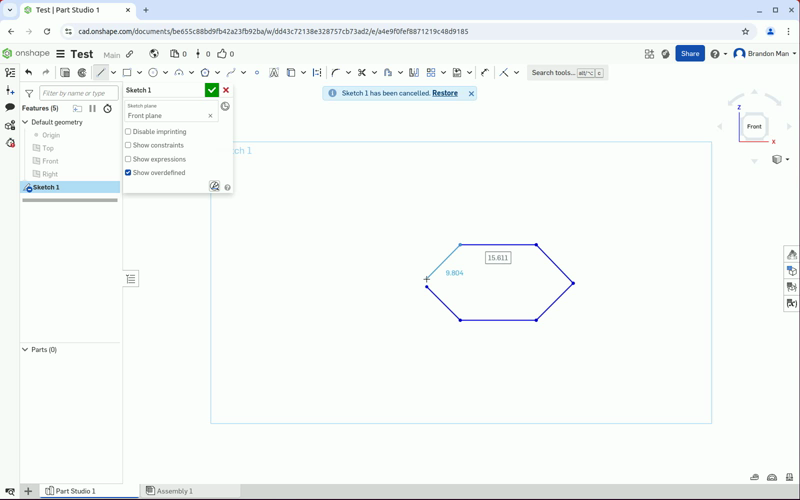
click(426, 278)
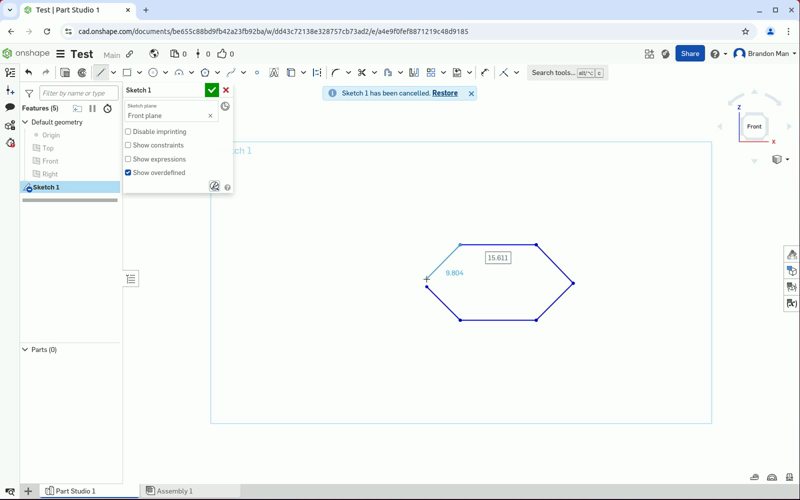
key_up(shift)
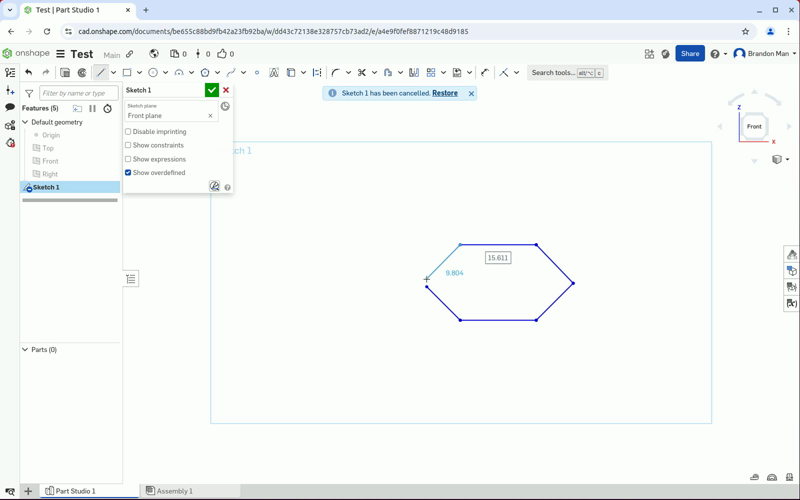
mouse_move(456, 278)
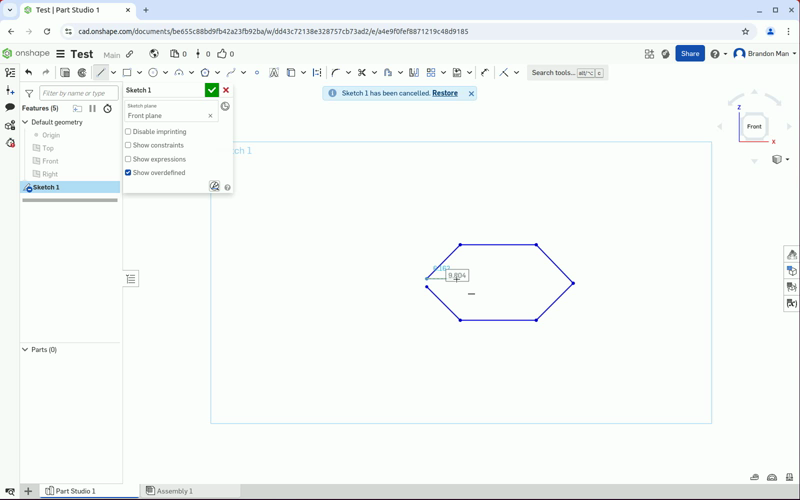
key_down(shift)
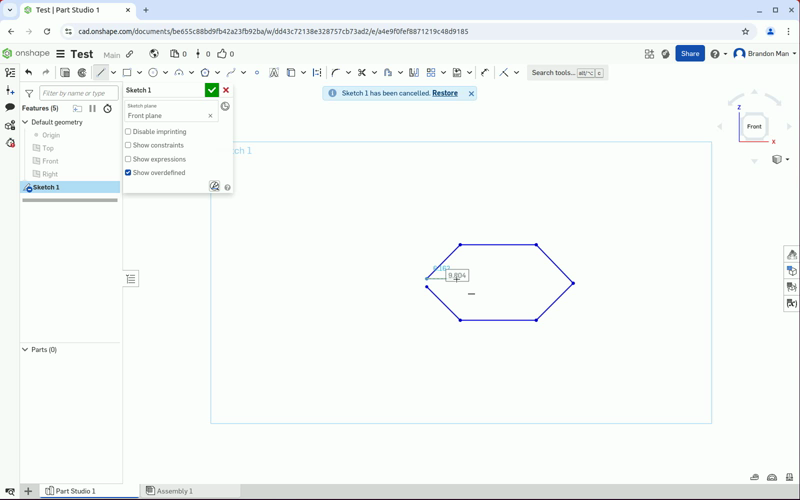
mouse_move(426, 286)
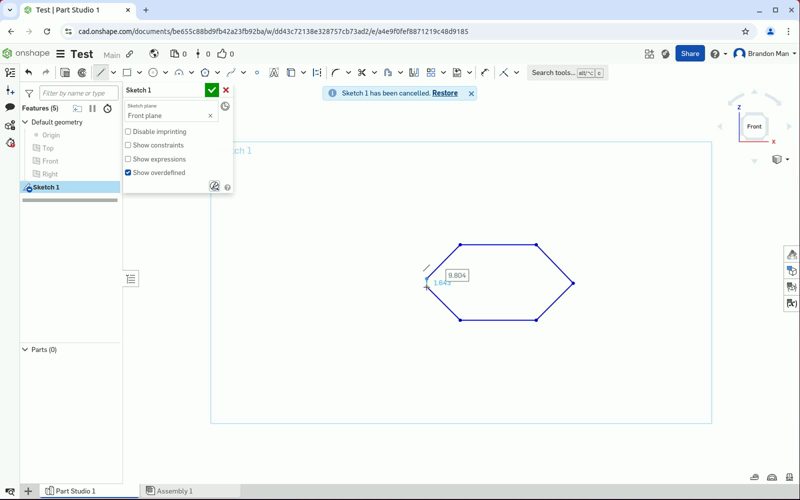
key_up(shift)
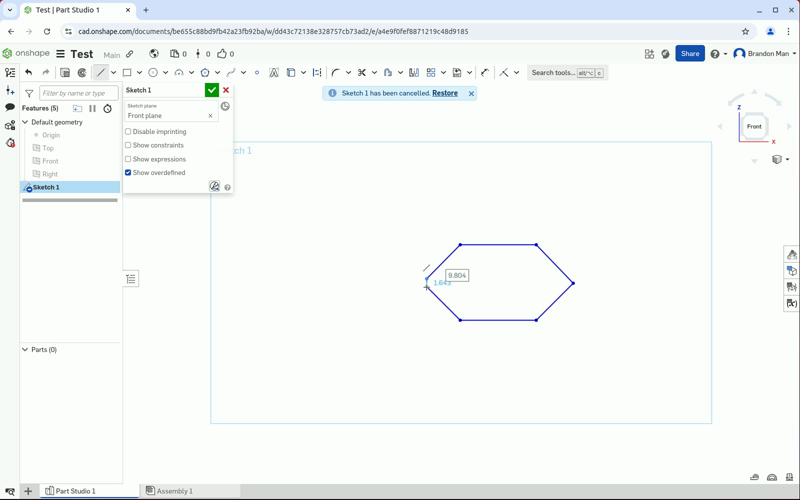
click(426, 286)
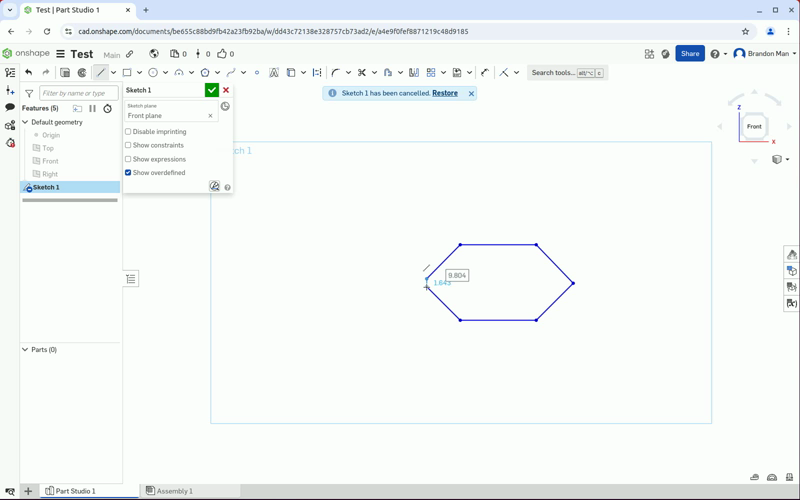
key(esc)
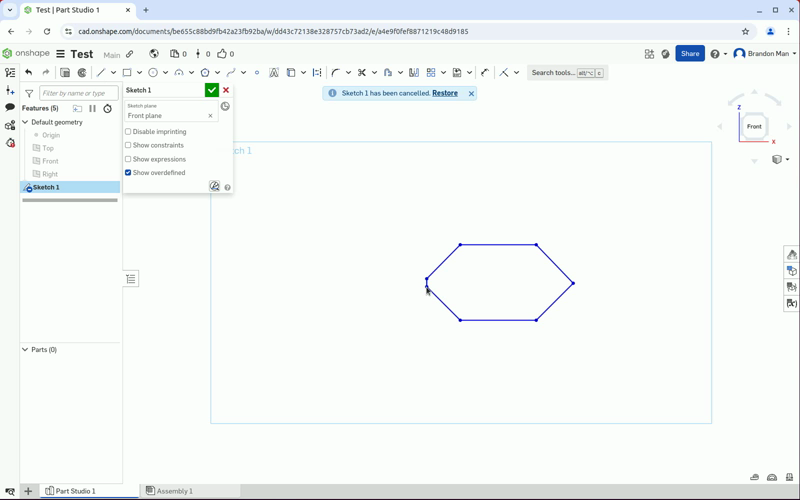
mouse_move(522, 295)
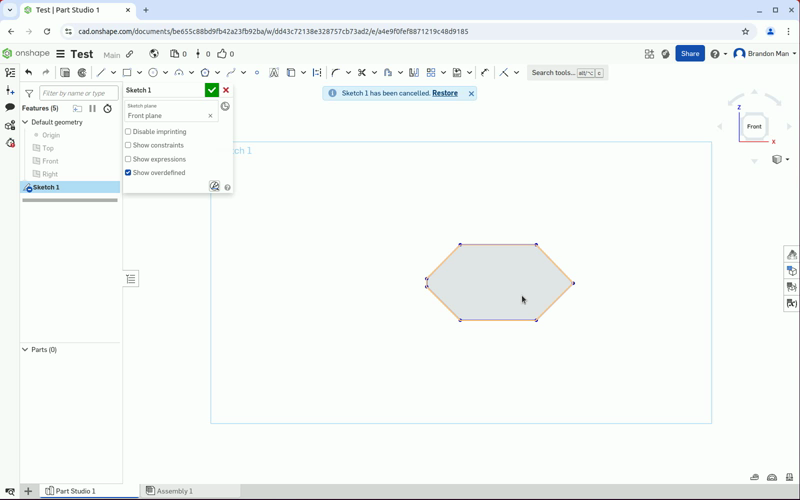
click(522, 295)
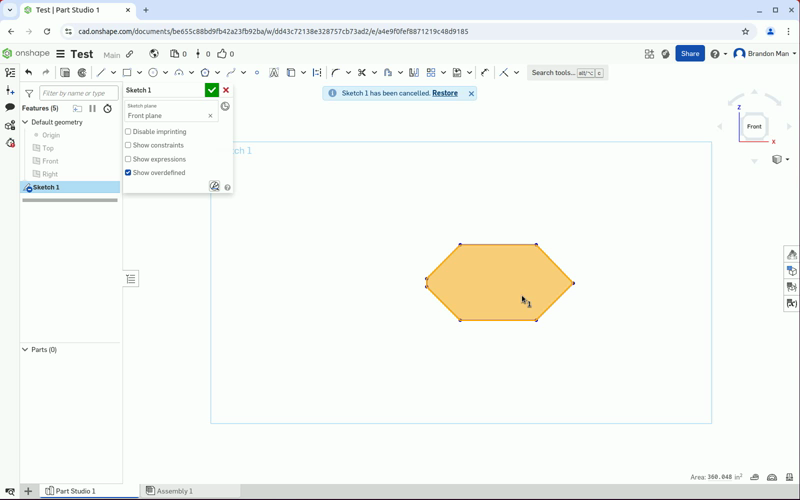
mouse_move(73, 352)
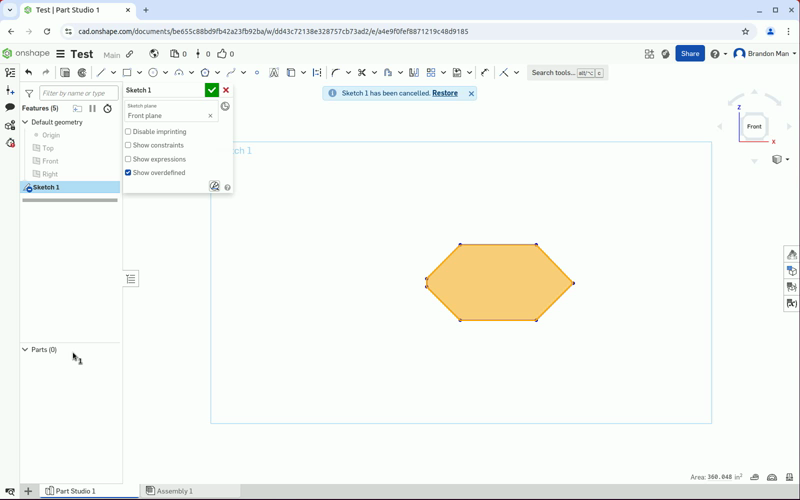
key(shift+y)
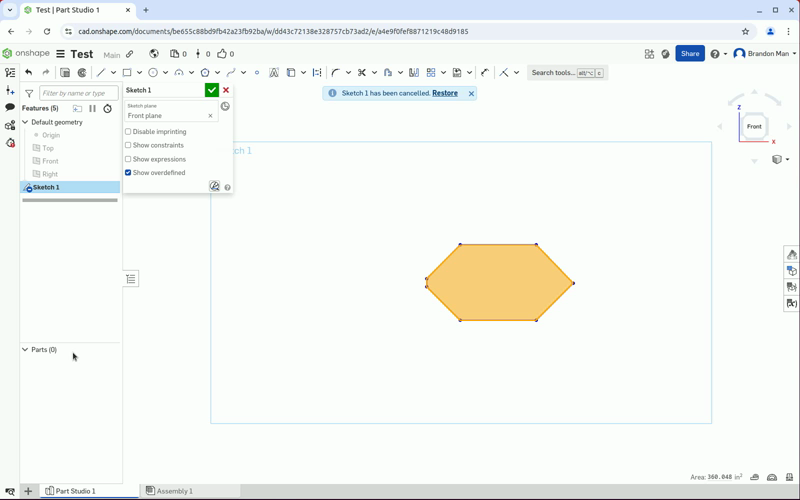
key(shift+e)
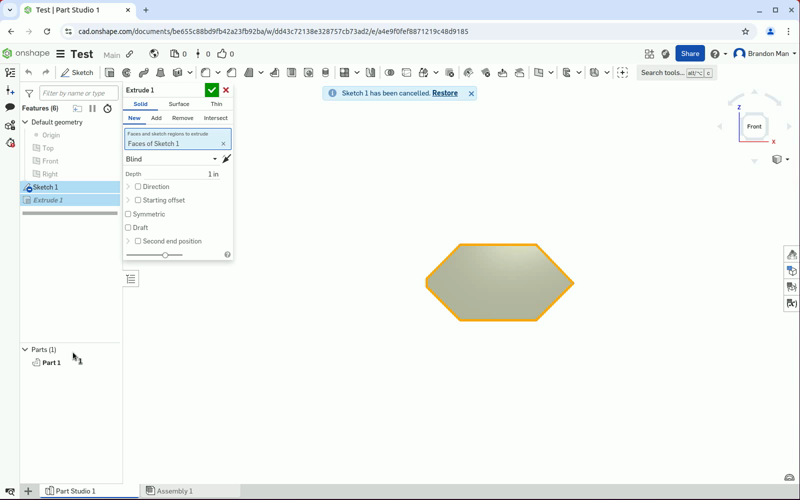
mouse_move(143, 106)
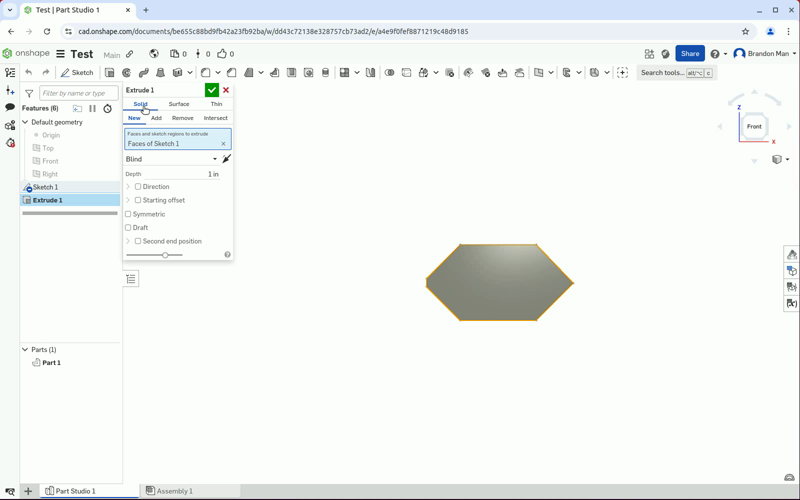
click(143, 106)
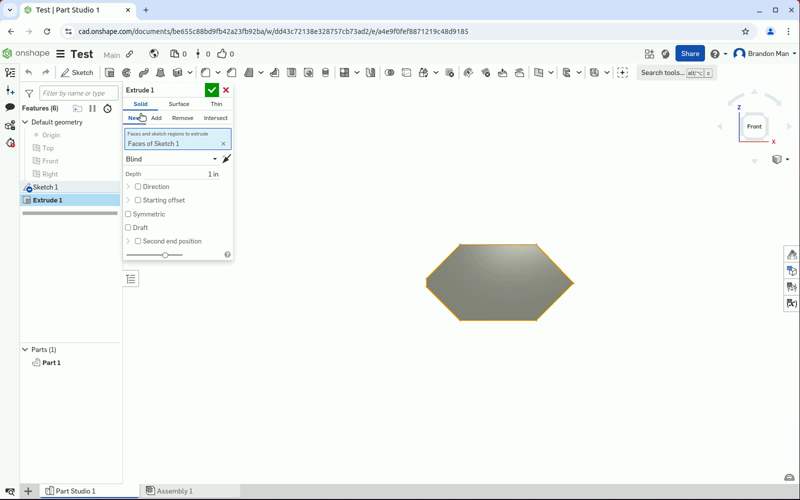
mouse_move(137, 120)
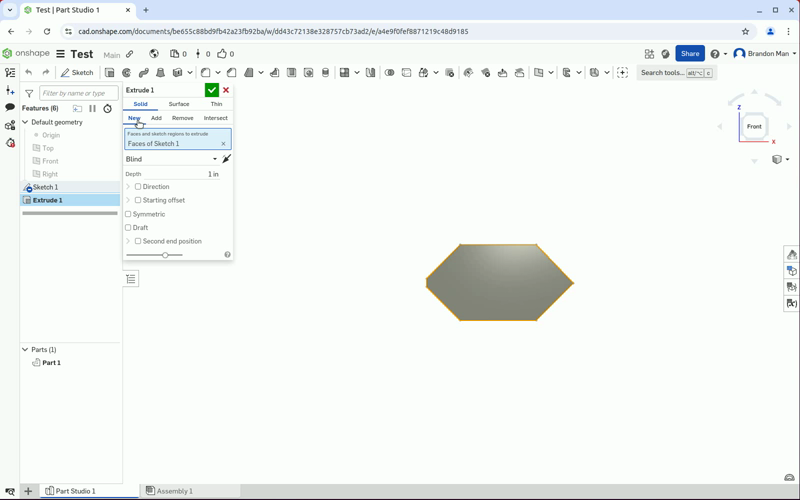
click(137, 120)
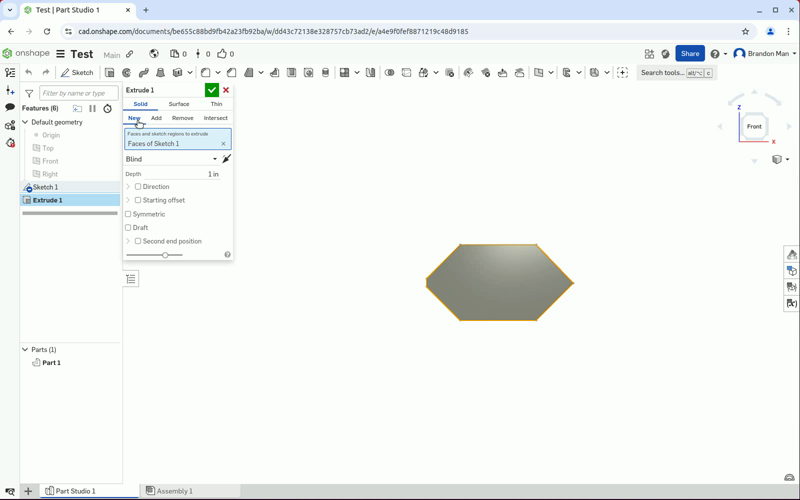
key(tab, 4)
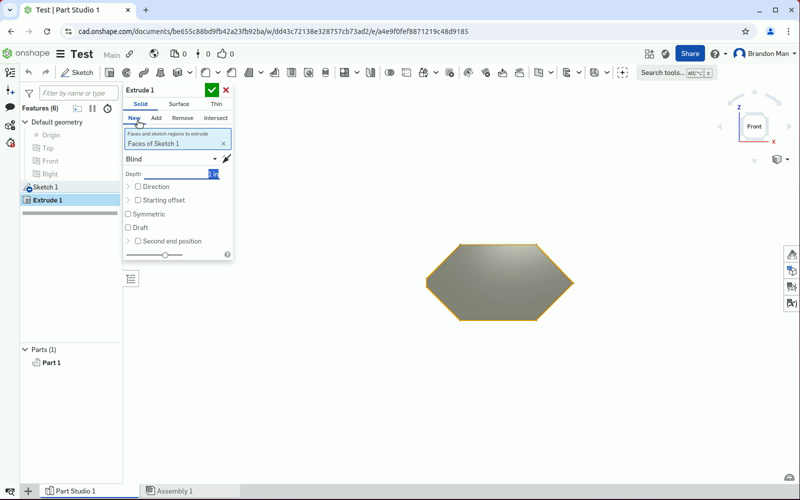
text(4.574)
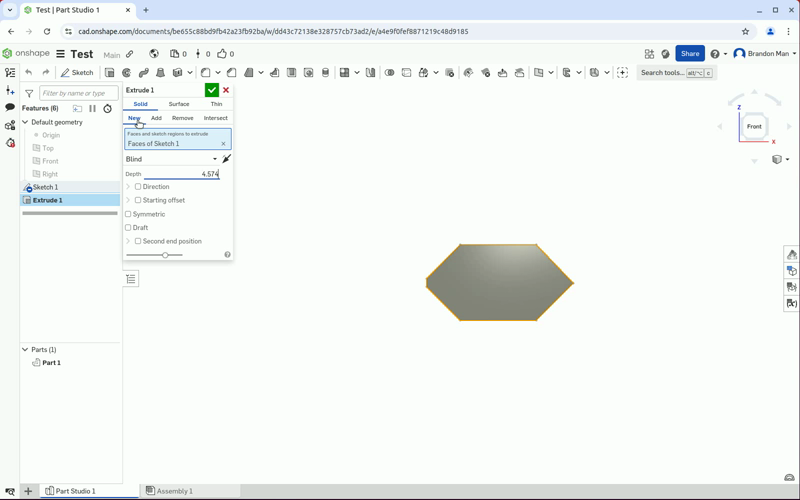
key(tab, 3)
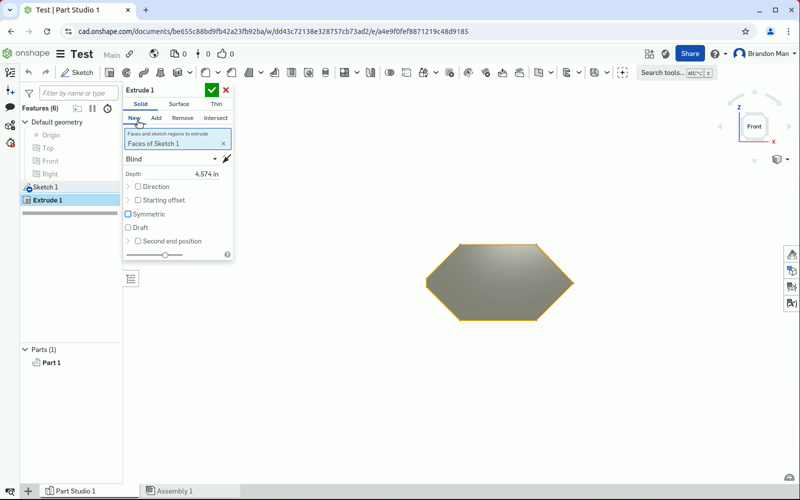
key(tab, 2)
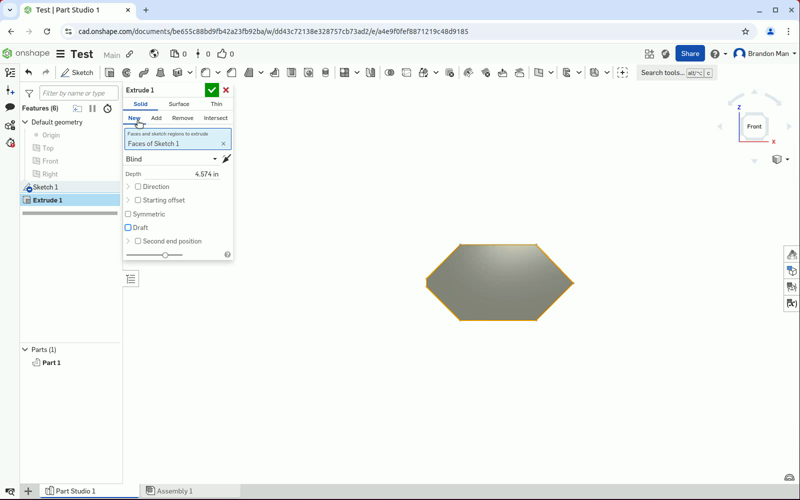
key(space)
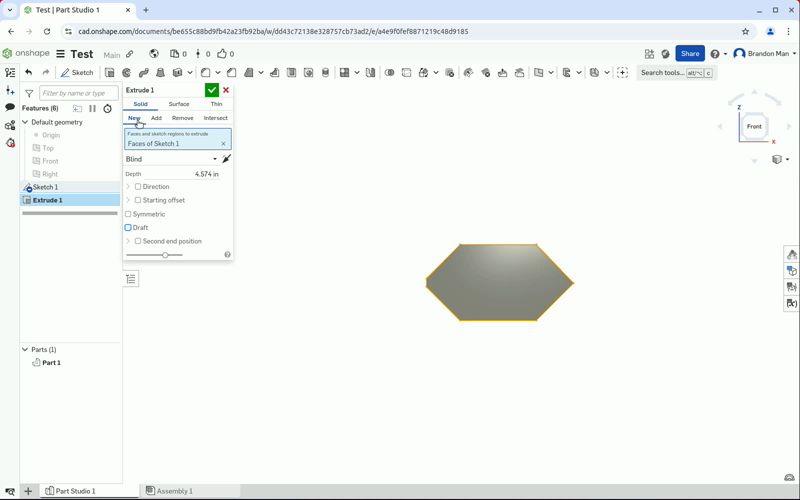
key(tab, 3)
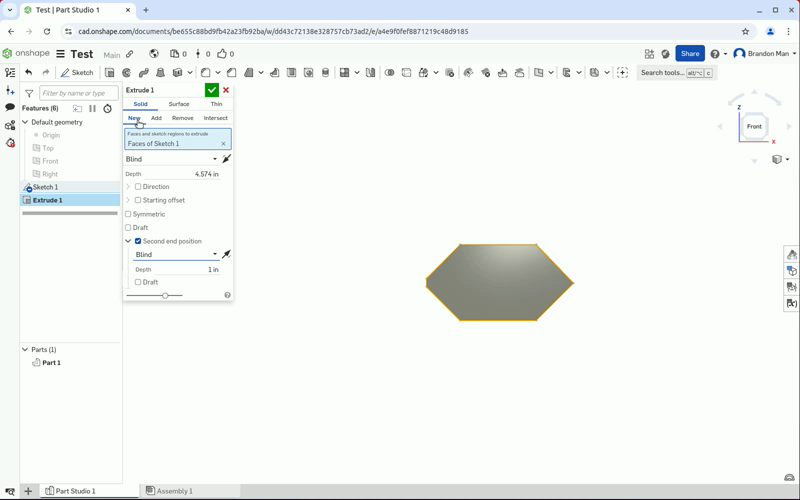
text(4.574)
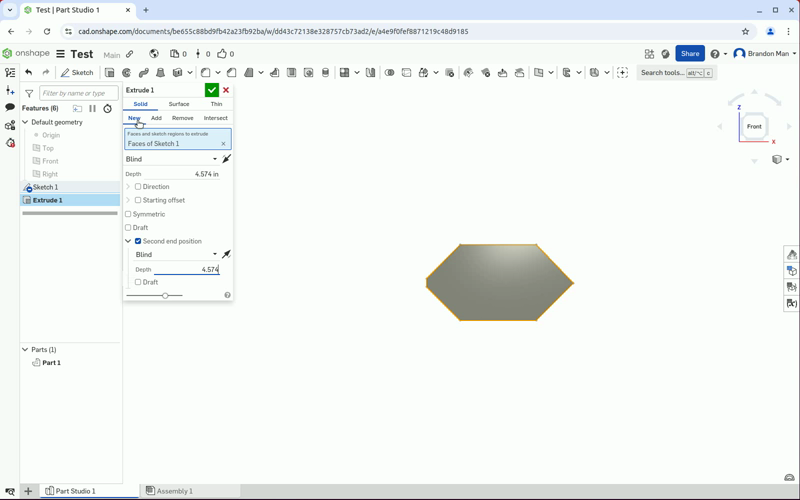
key(enter)
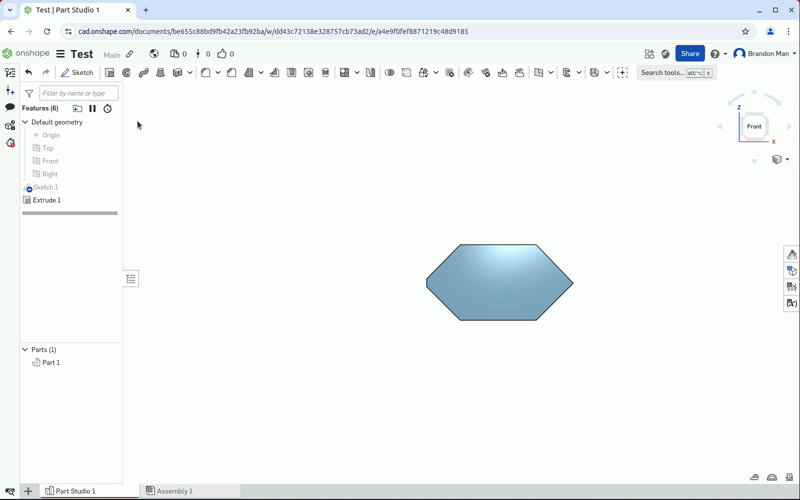
key(shift+h)
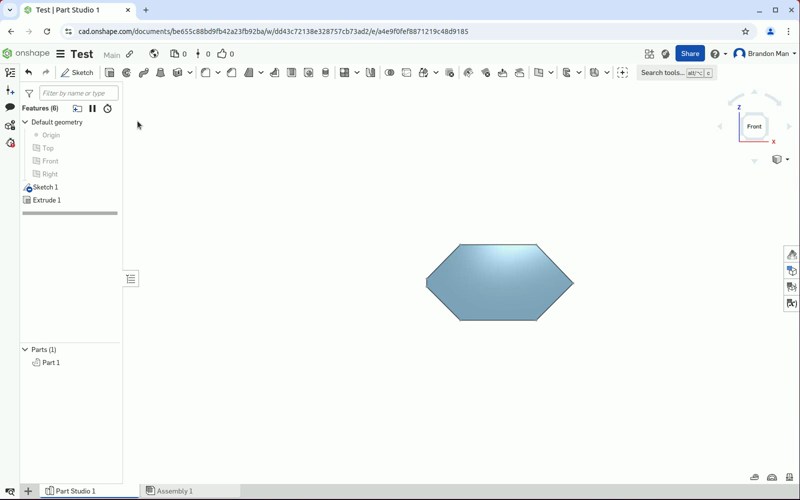
key(shift+h)
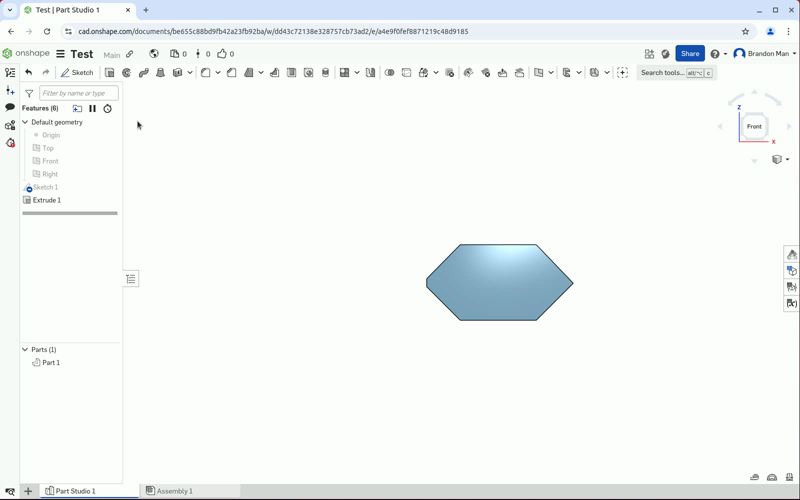
mouse_move(73, 189)
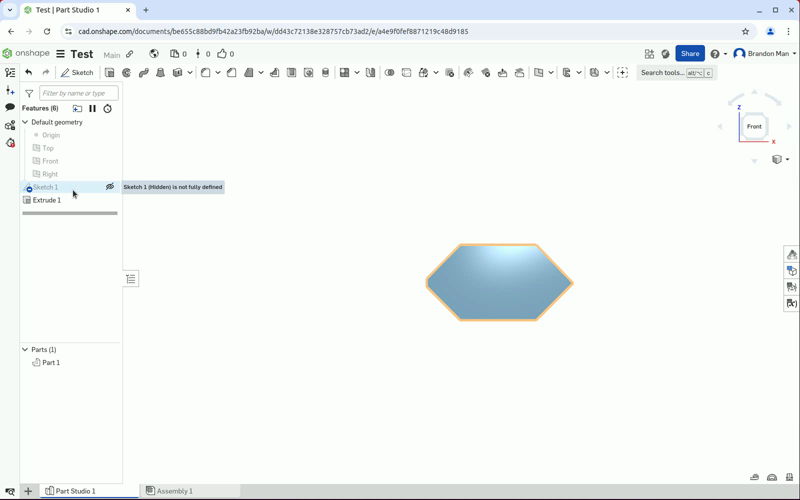
click(73, 189)
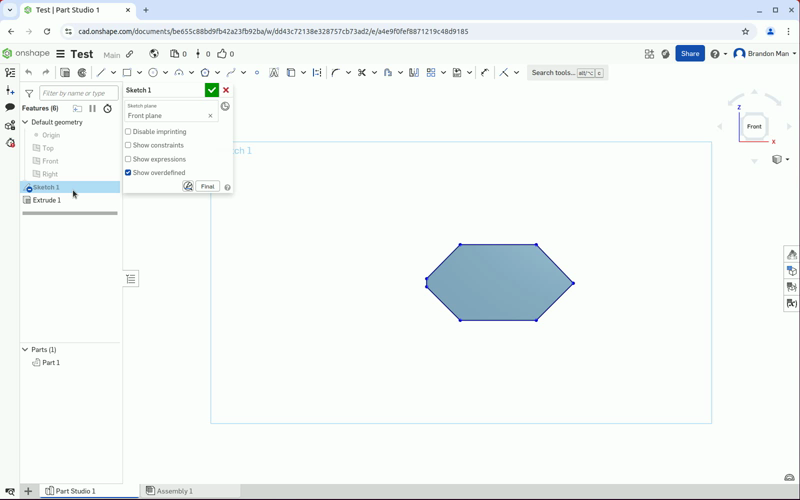
mouse_move(229, 92)
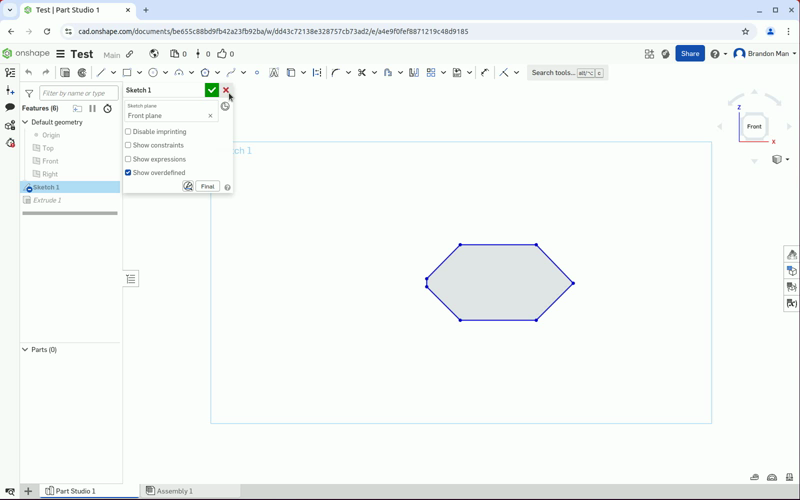
click(229, 92)
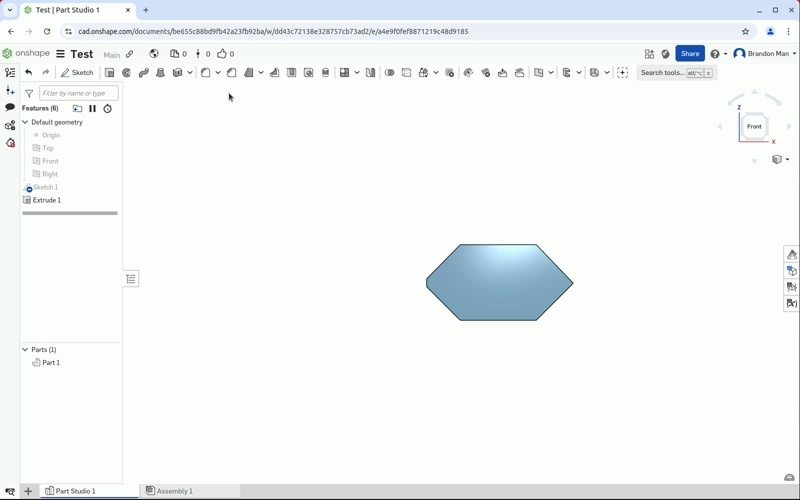
mouse_move(73, 352)
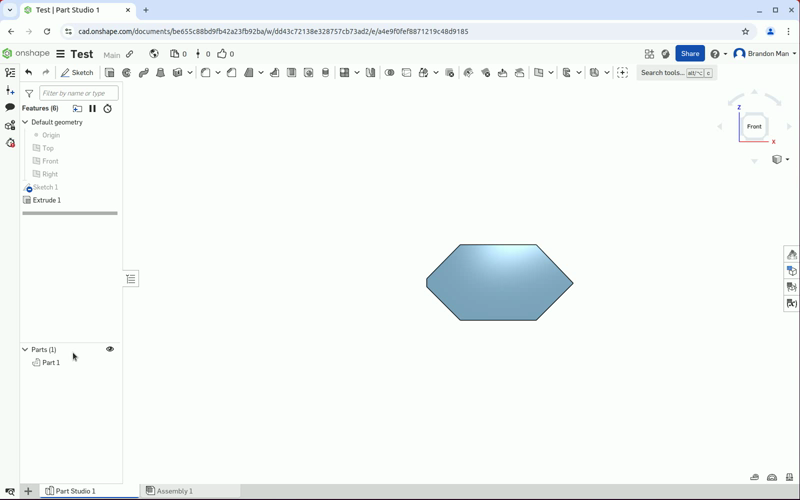
key(y)
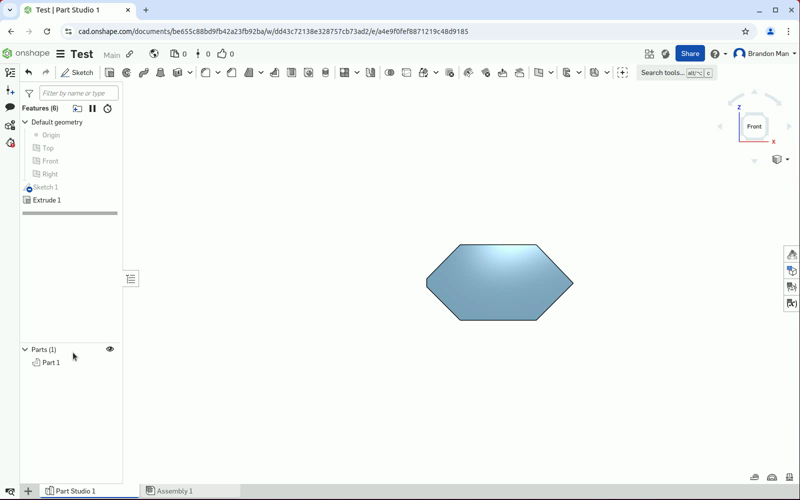
key(shift+p)
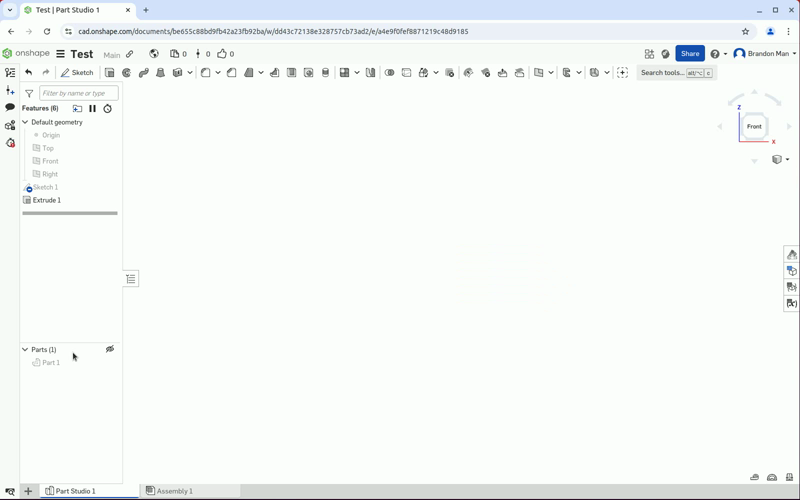
key(space)
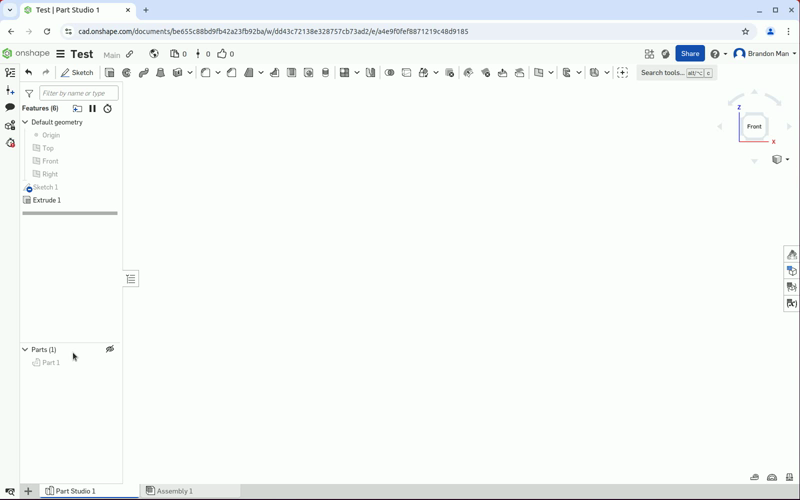
key_down(shift)
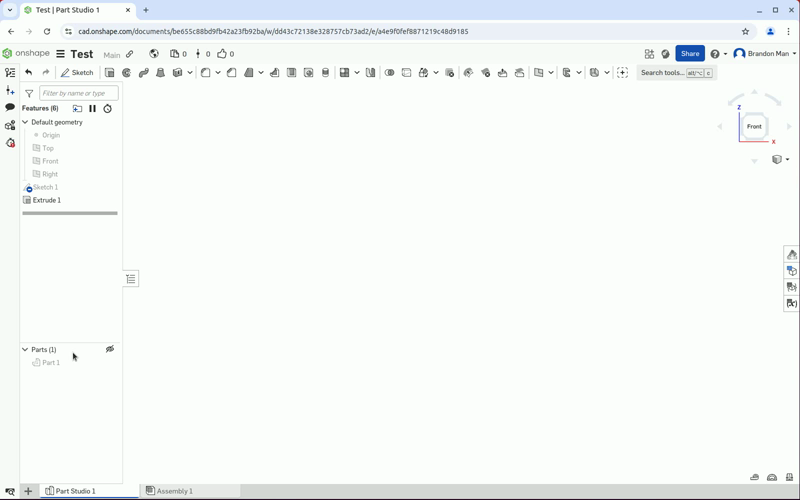
key(left)
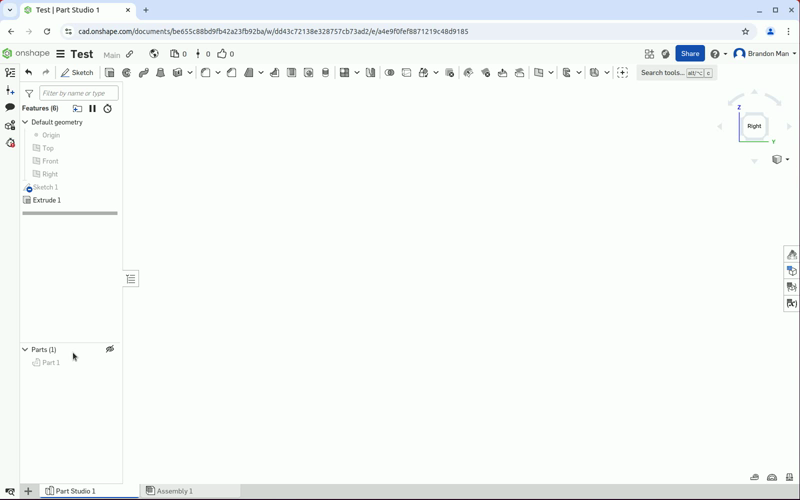
key_up(shift)
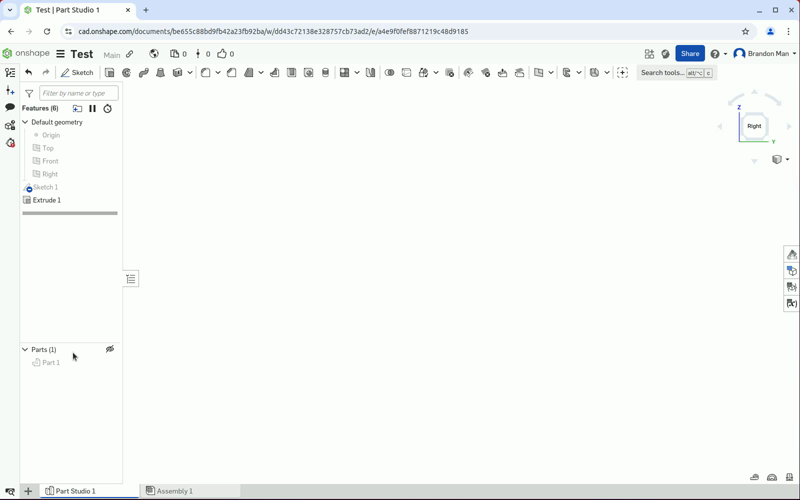
mouse_move(73, 352)
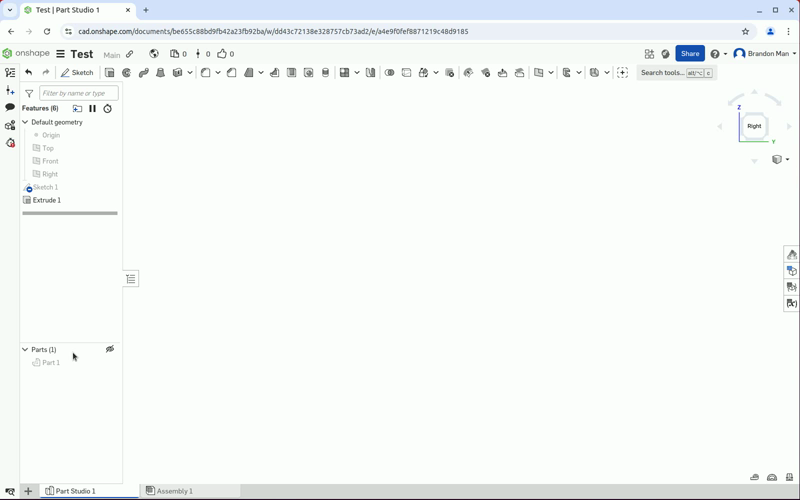
key(shift+y)
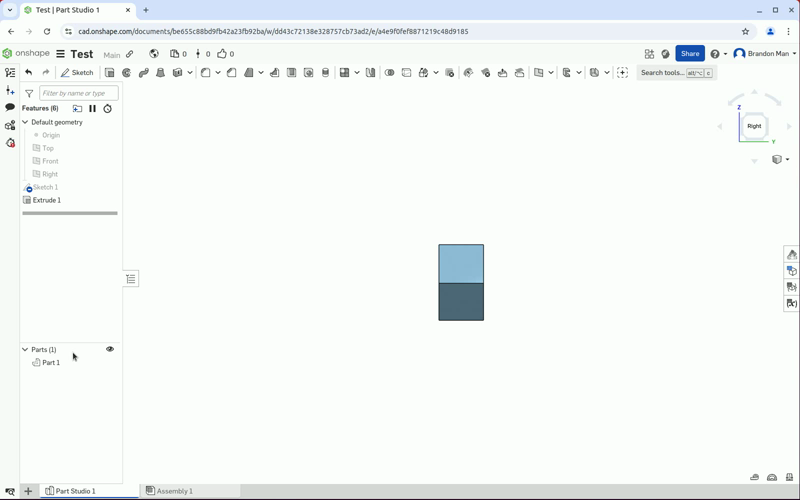
mouse_move(541, 75)
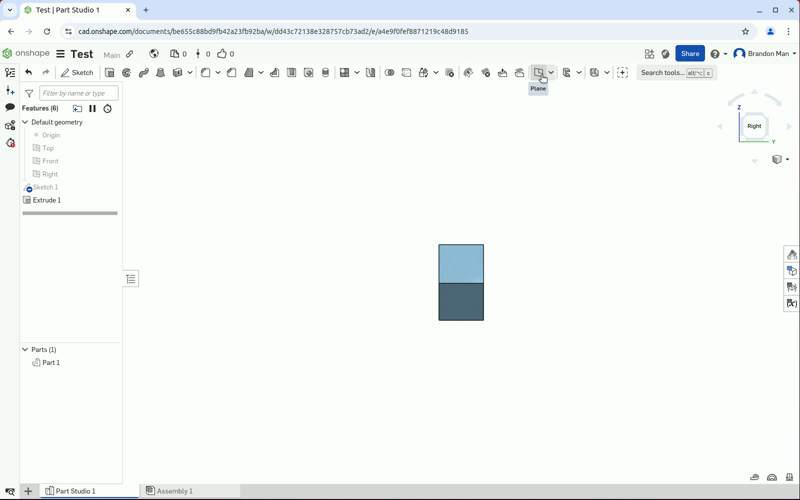
click(541, 75)
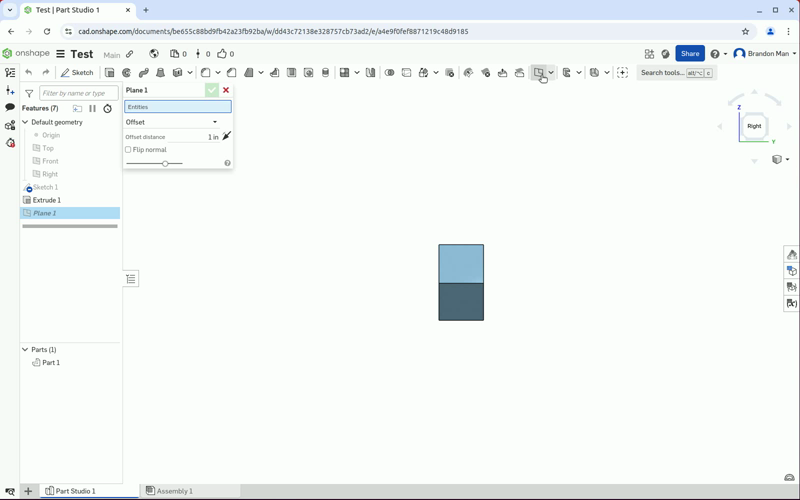
mouse_move(73, 176)
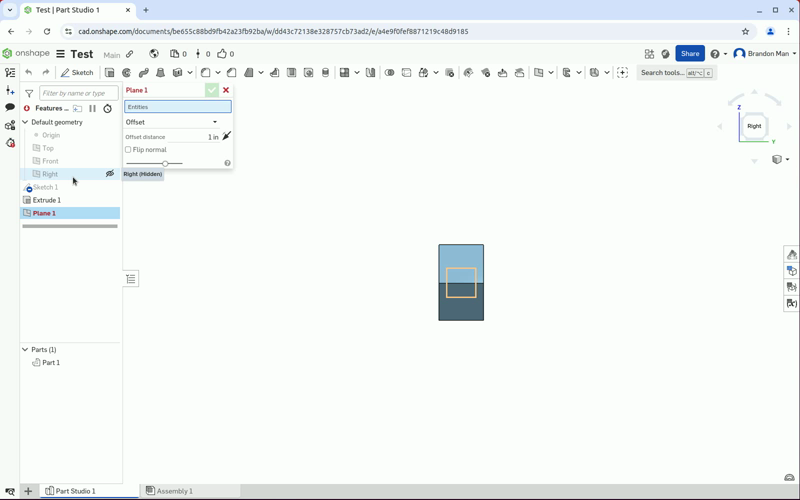
click(73, 176)
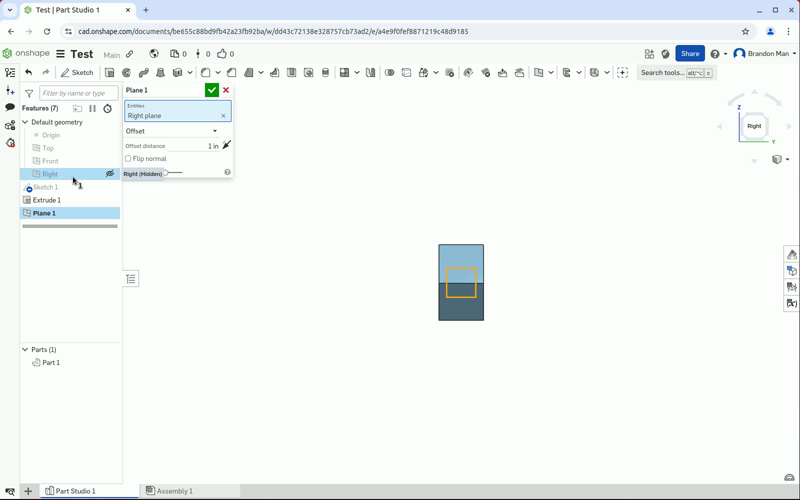
key(tab, 2)
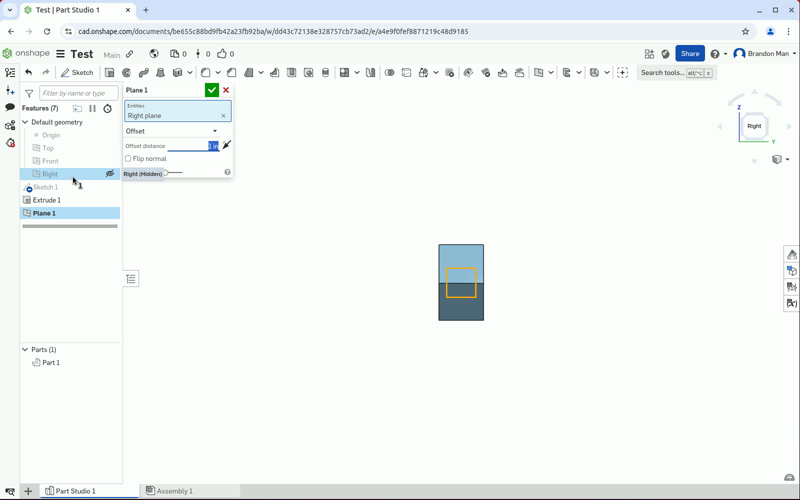
text(6.994)
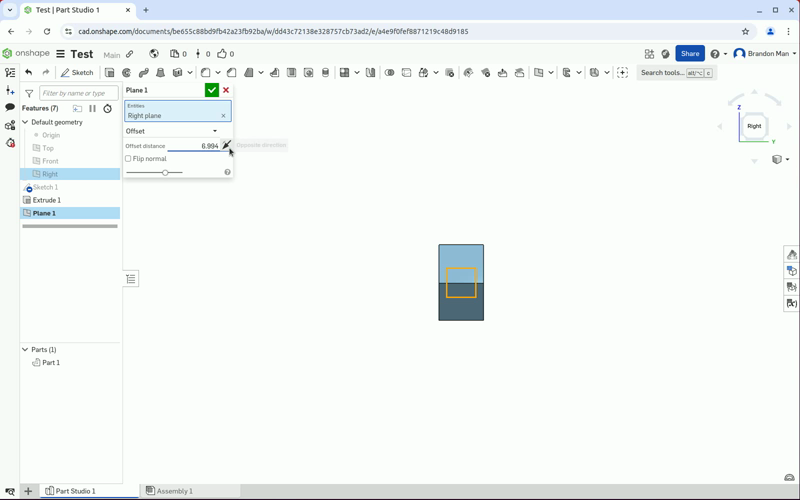
mouse_move(229, 147)
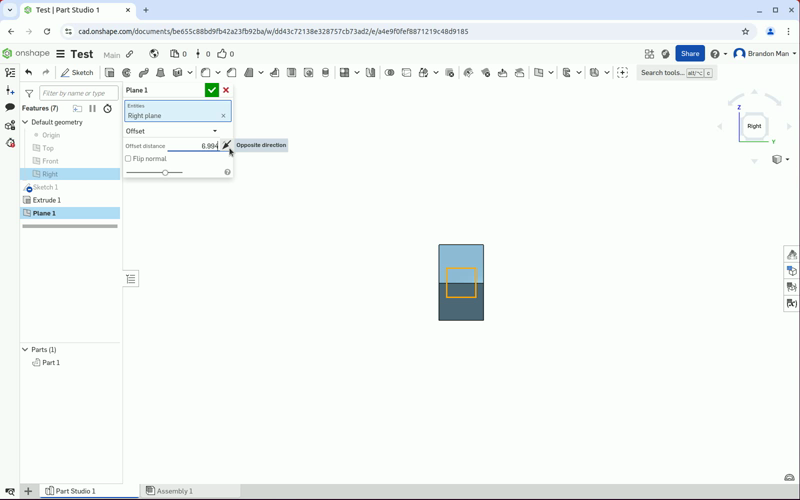
click(229, 147)
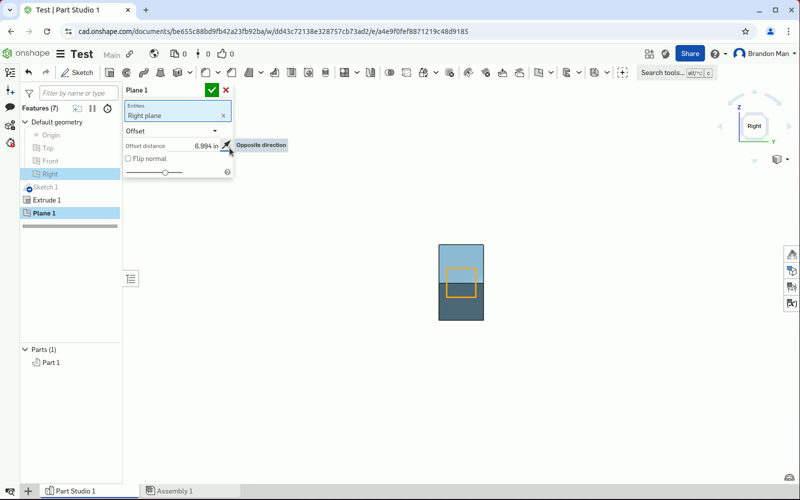
key(enter, 2)
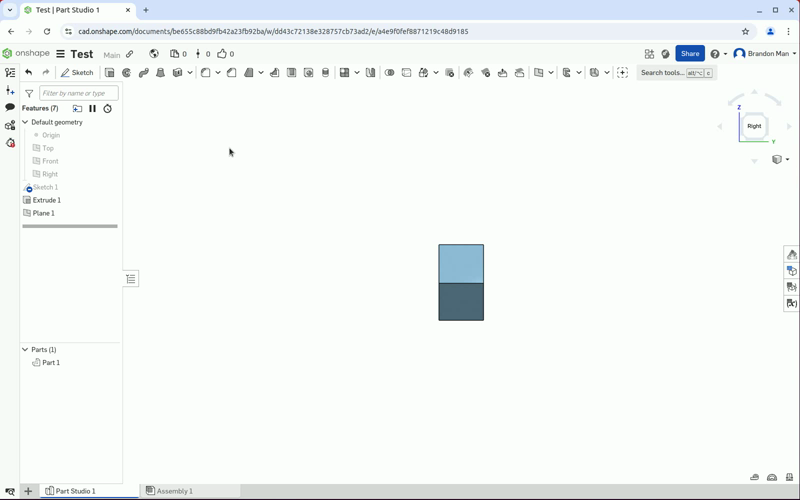
key(shift+s)
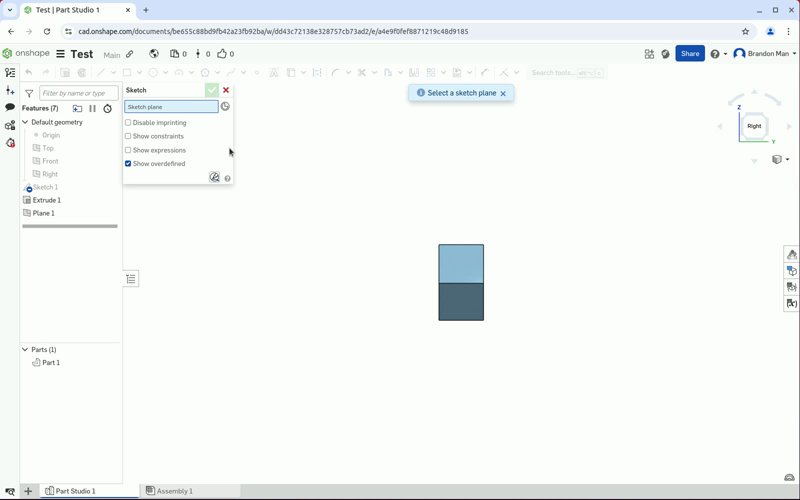
mouse_move(73, 215)
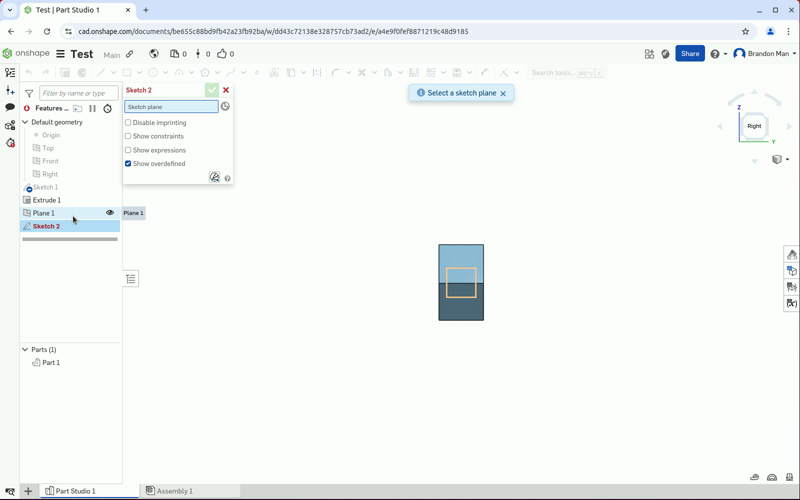
click(73, 215)
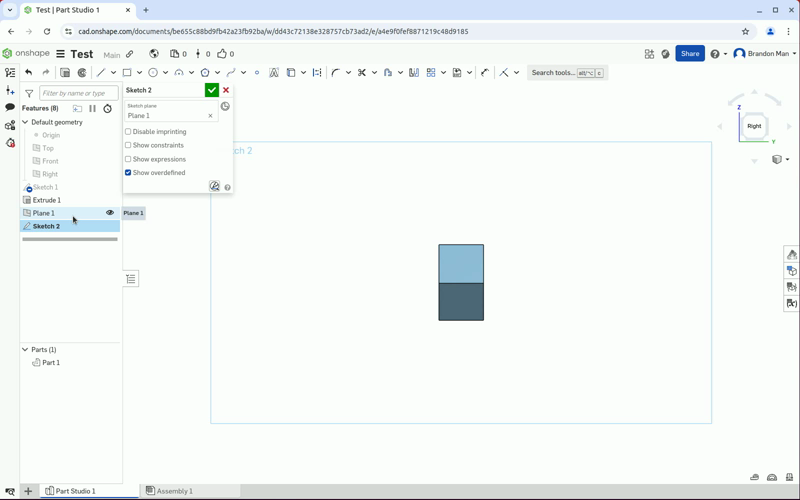
mouse_move(73, 352)
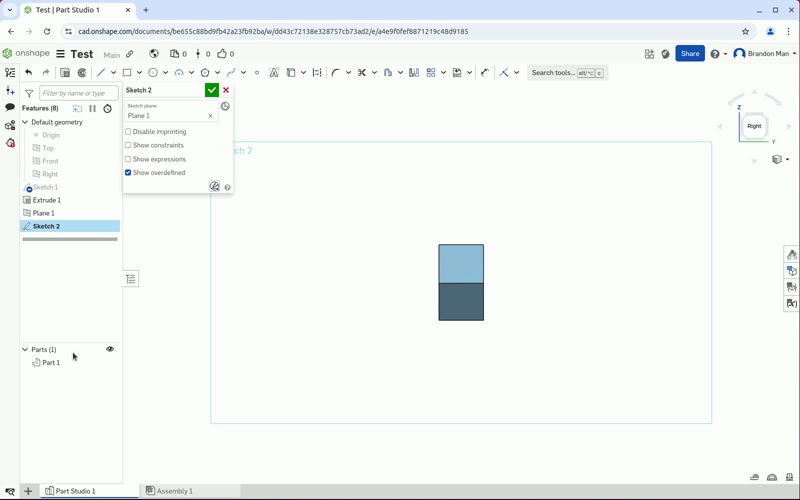
key(y)
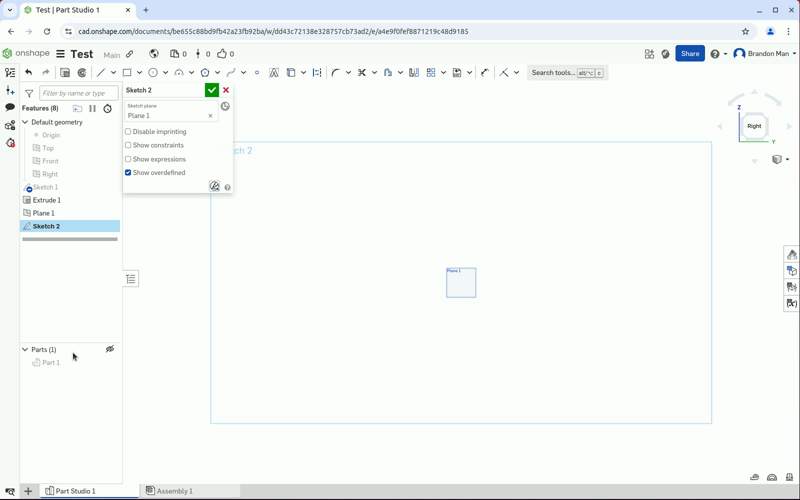
key(l)
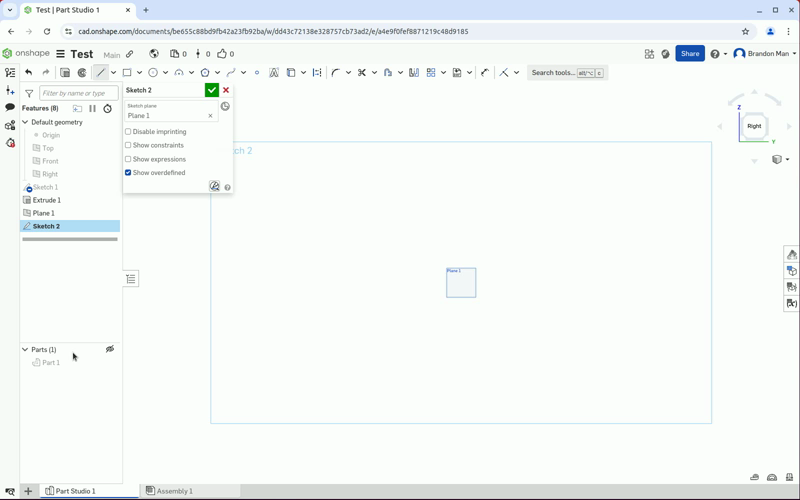
key_down(shift)
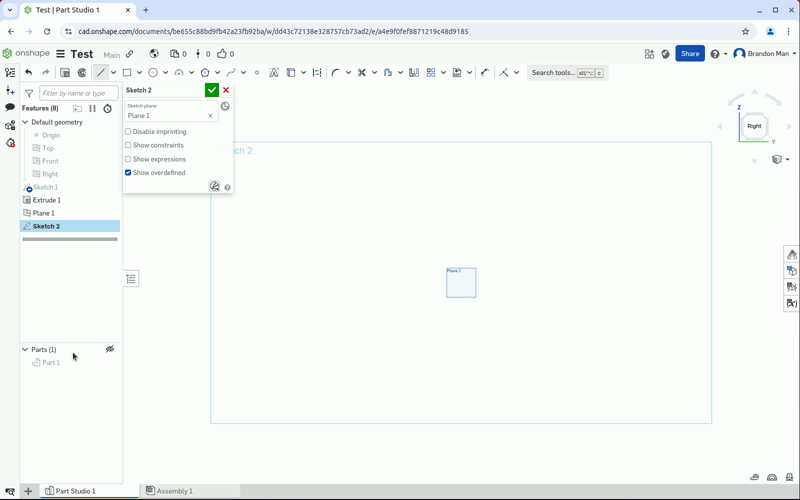
mouse_move(483, 286)
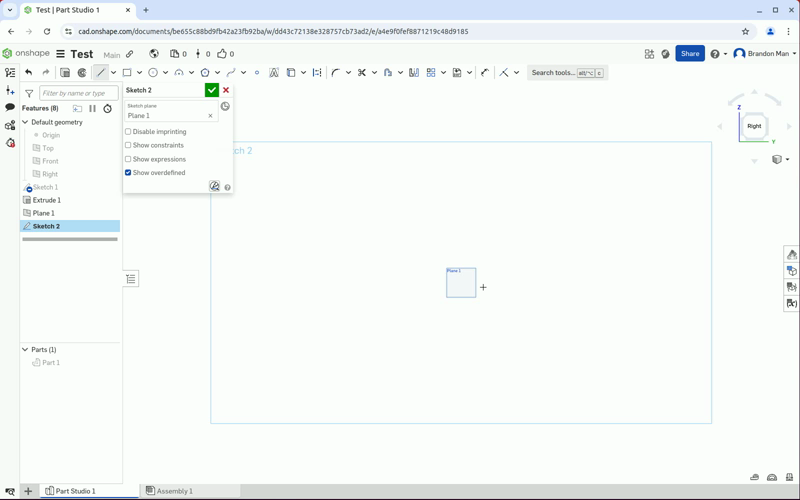
click(483, 286)
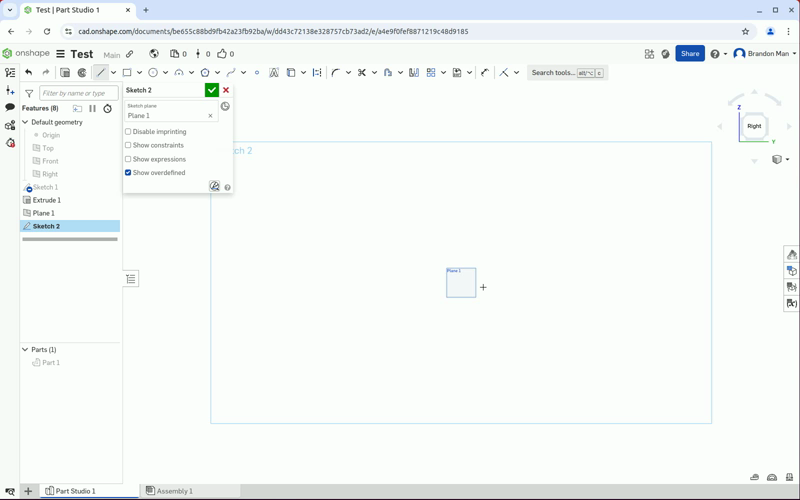
key_up(shift)
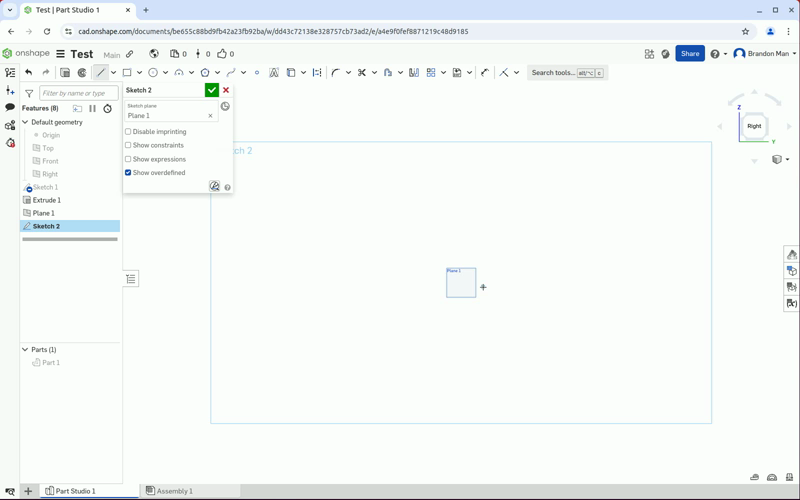
key_down(shift)
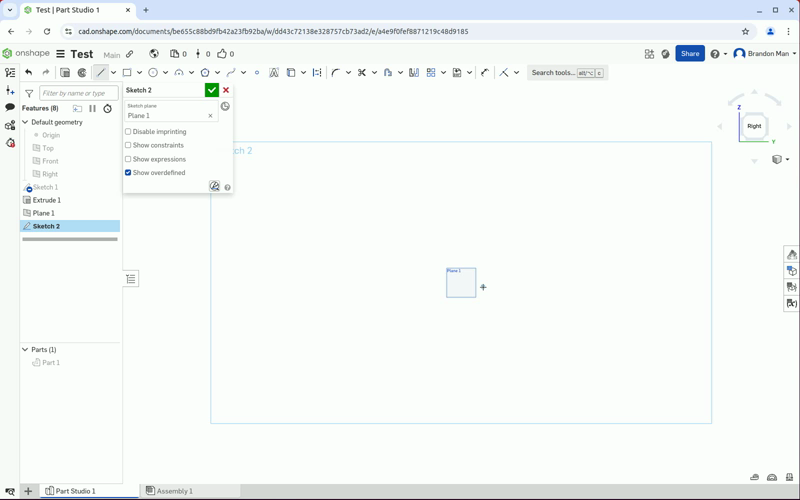
mouse_move(513, 286)
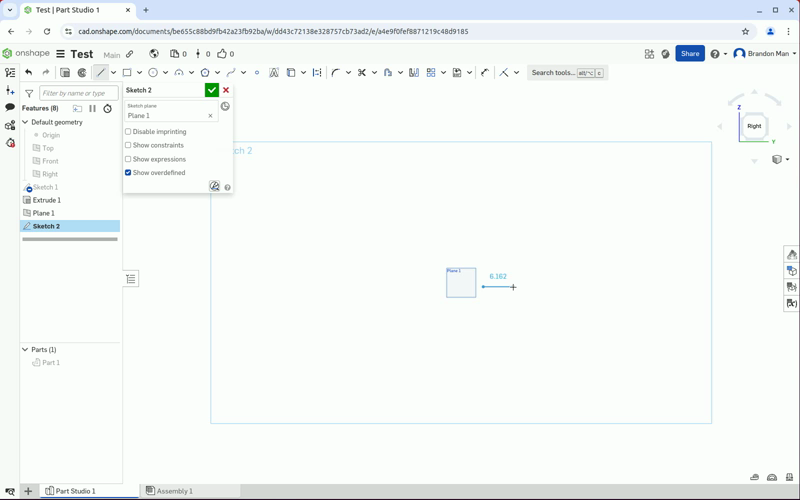
mouse_move(491, 286)
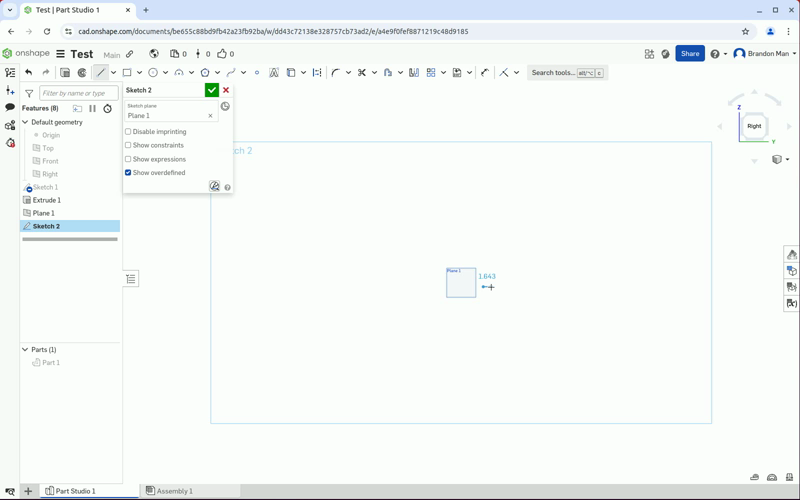
click(491, 286)
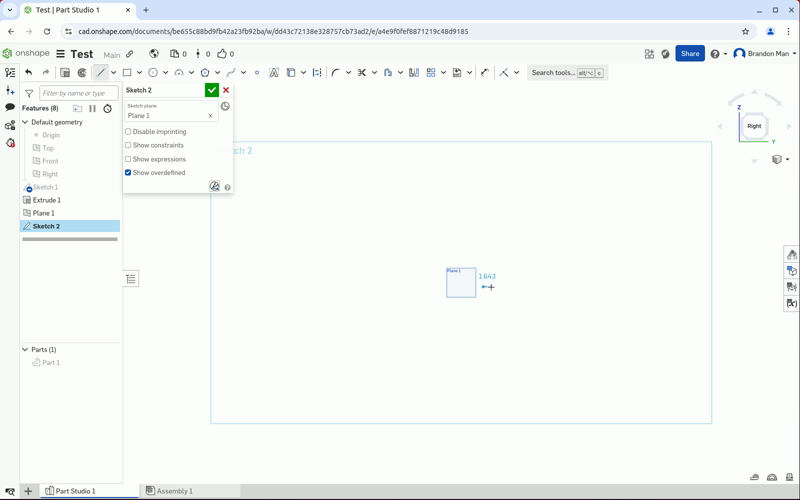
key_up(shift)
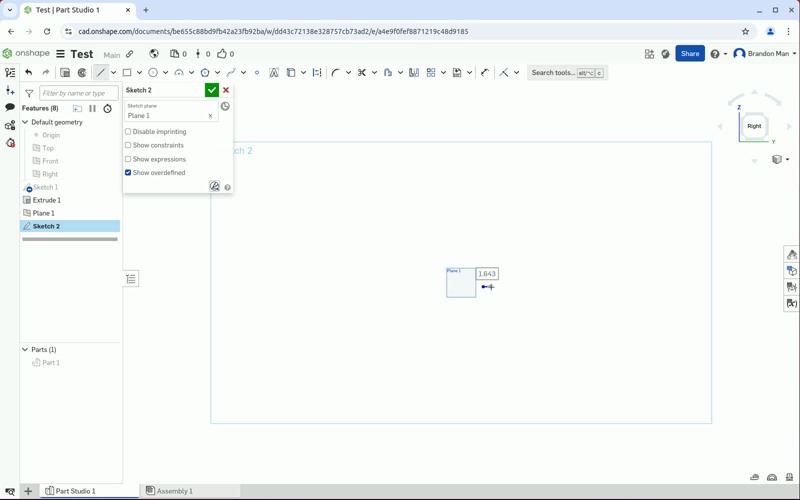
key_down(shift)
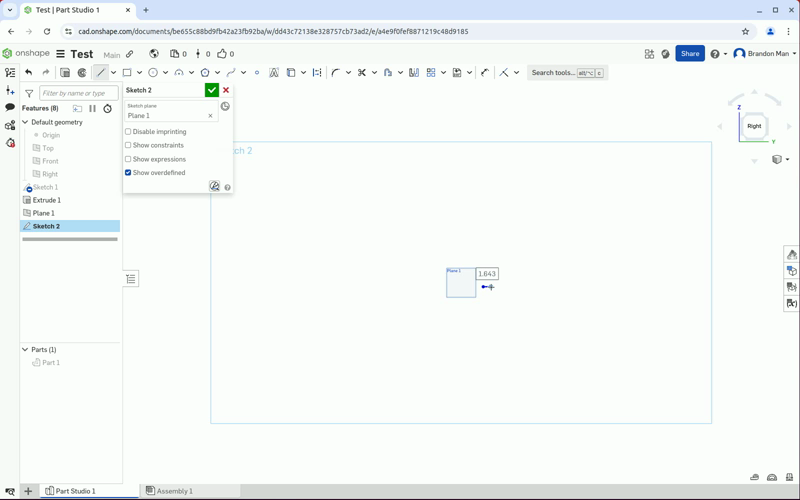
mouse_move(521, 286)
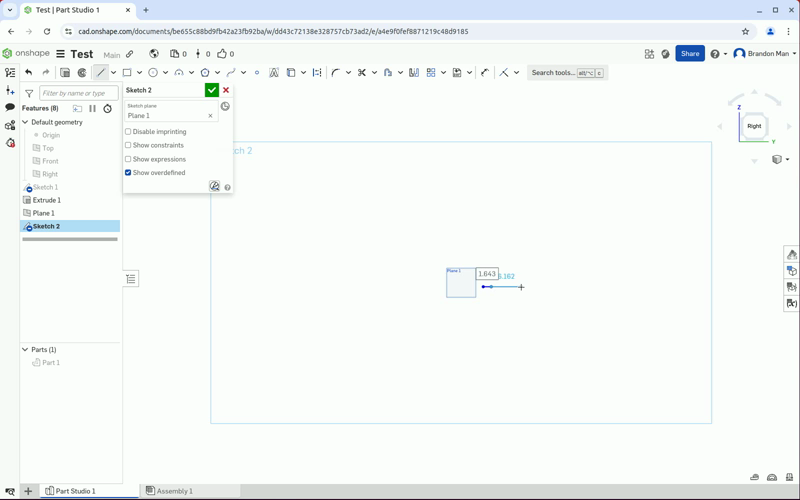
mouse_move(491, 278)
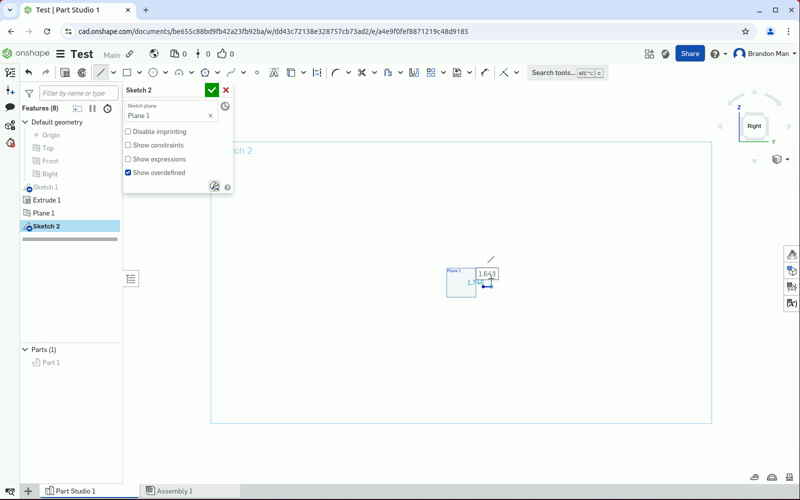
click(491, 278)
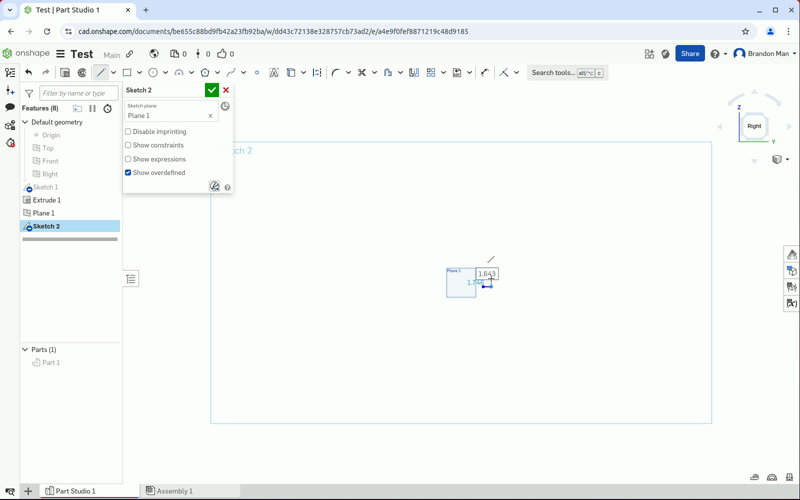
key_up(shift)
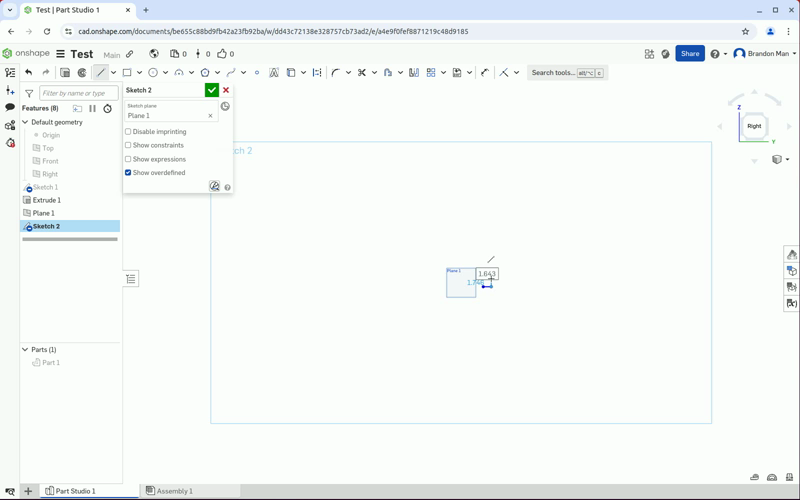
key_down(shift)
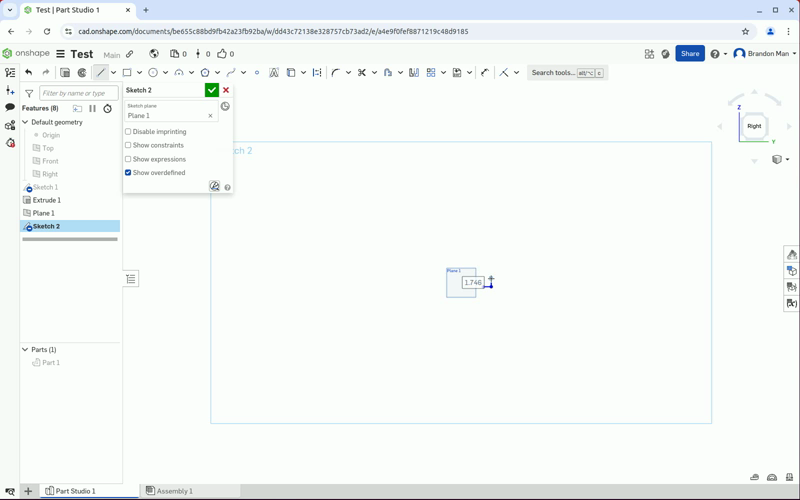
mouse_move(521, 278)
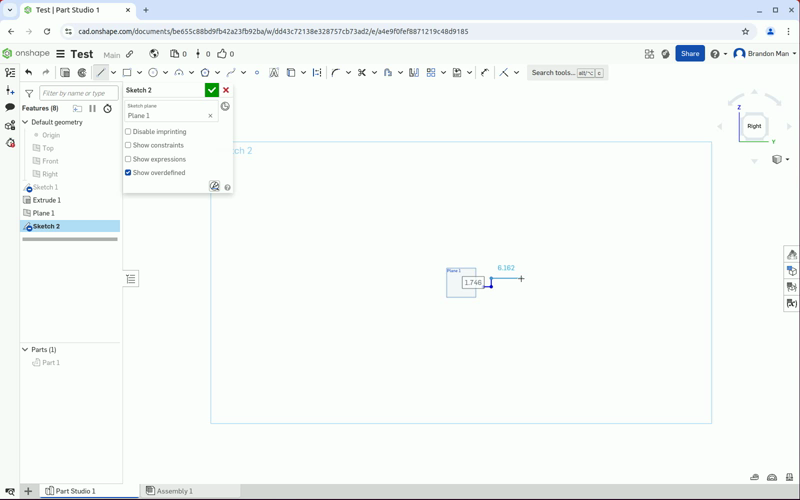
mouse_move(483, 278)
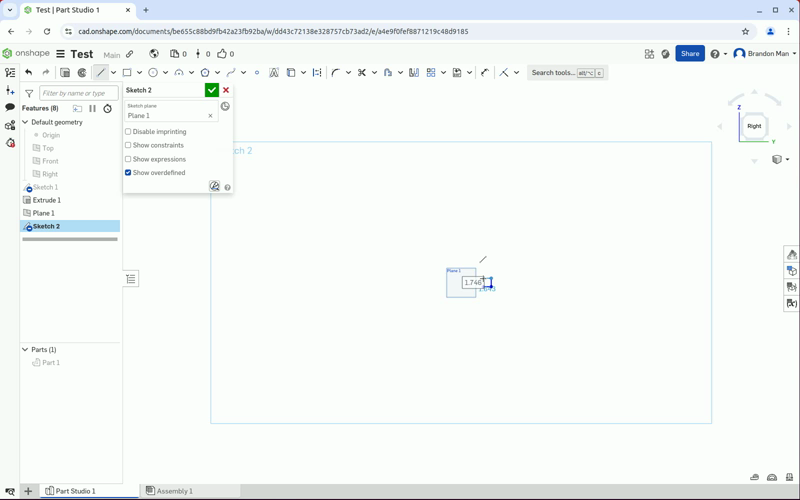
click(483, 278)
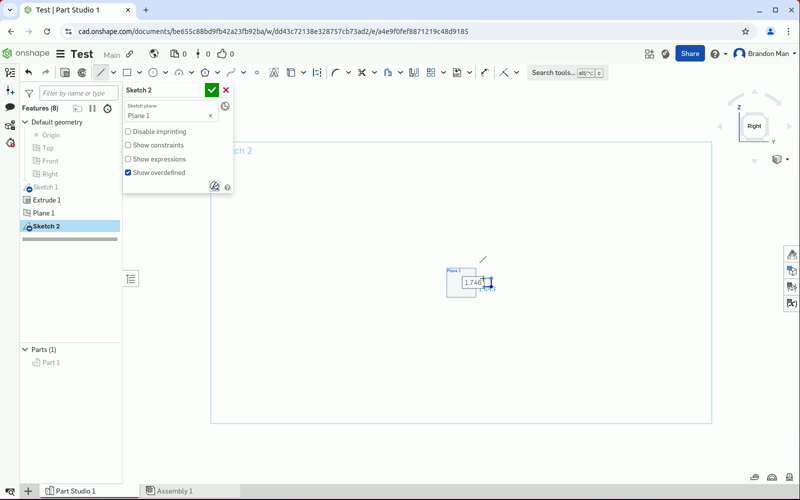
key_up(shift)
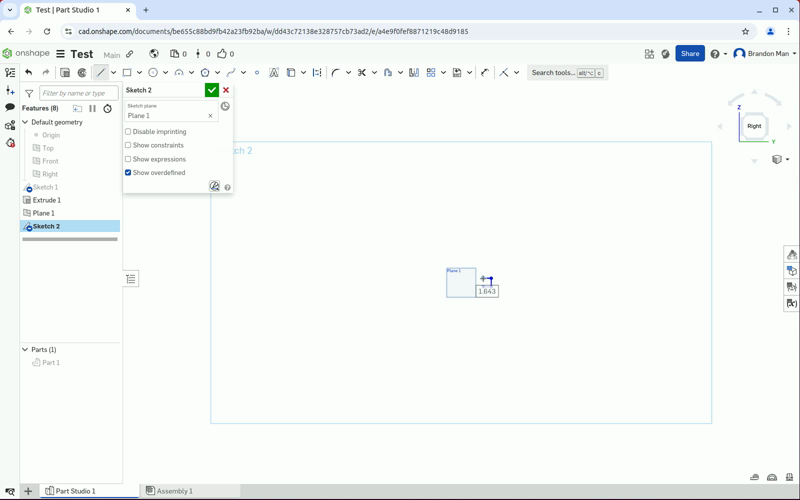
mouse_move(513, 278)
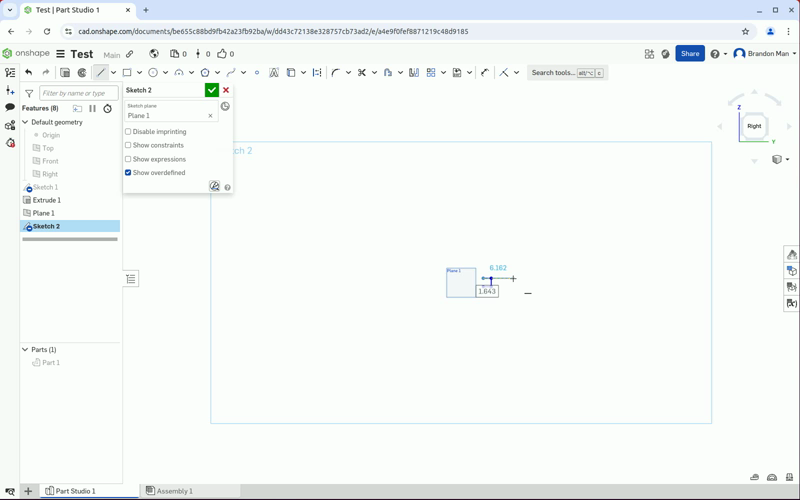
key_down(shift)
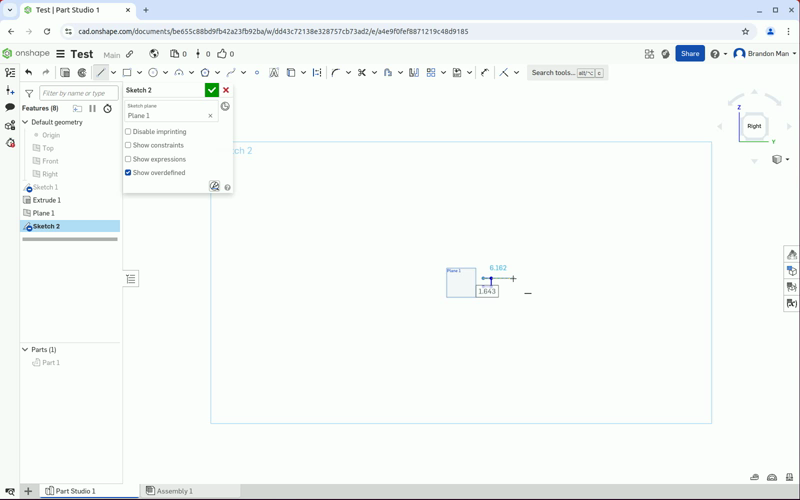
mouse_move(483, 286)
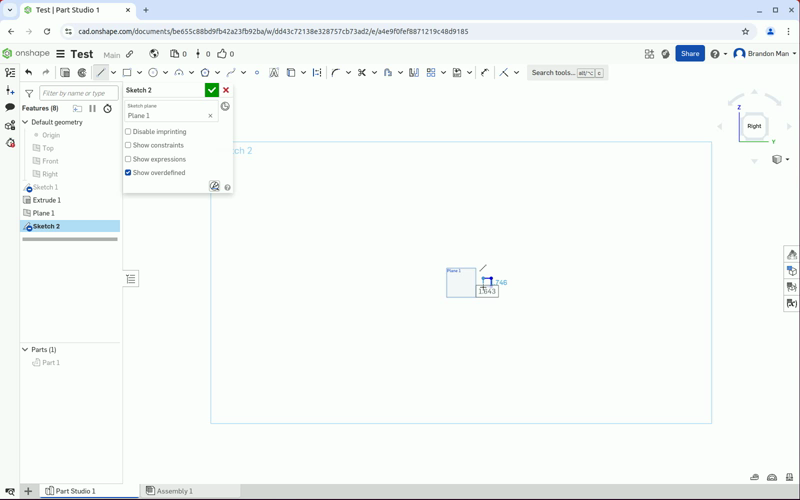
key_up(shift)
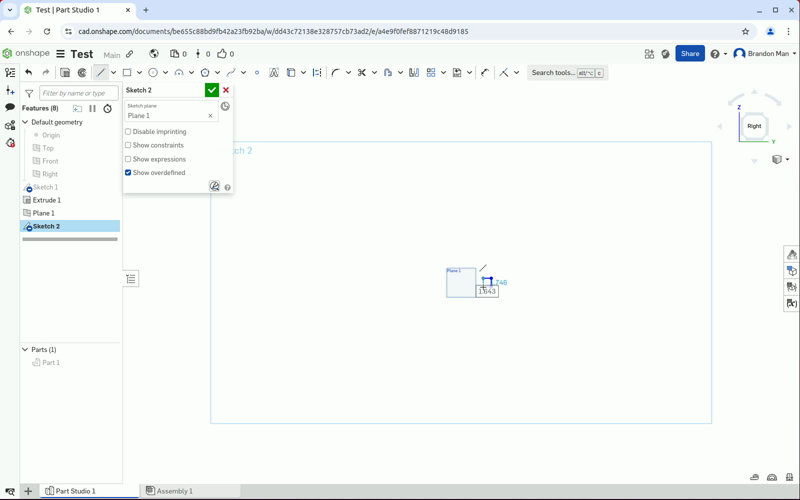
click(483, 286)
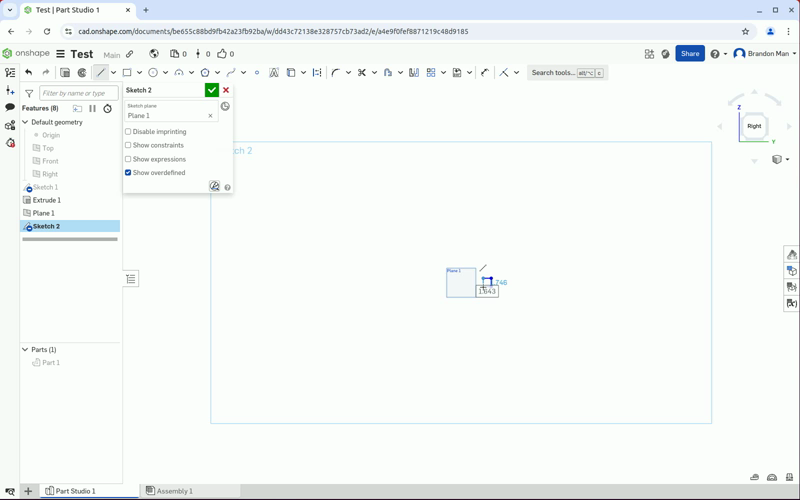
key(esc)
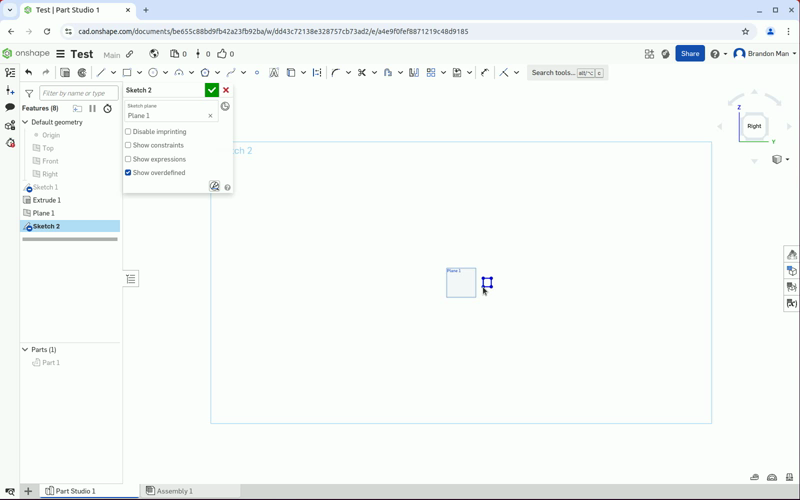
mouse_move(484, 281)
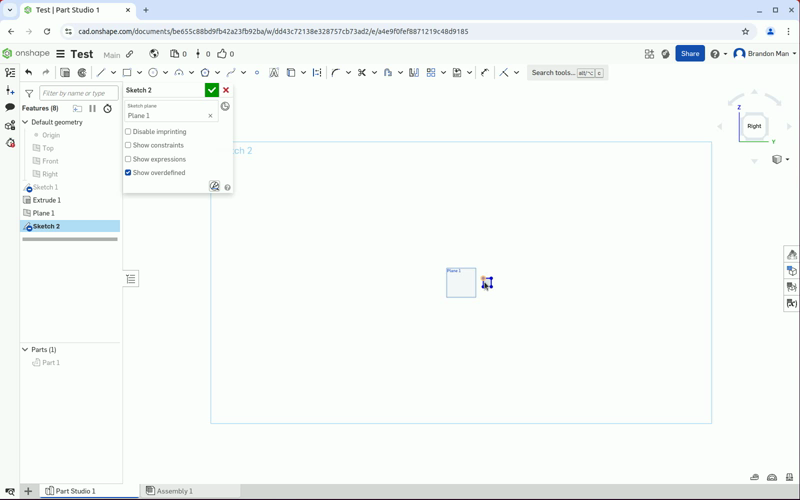
scroll(6)
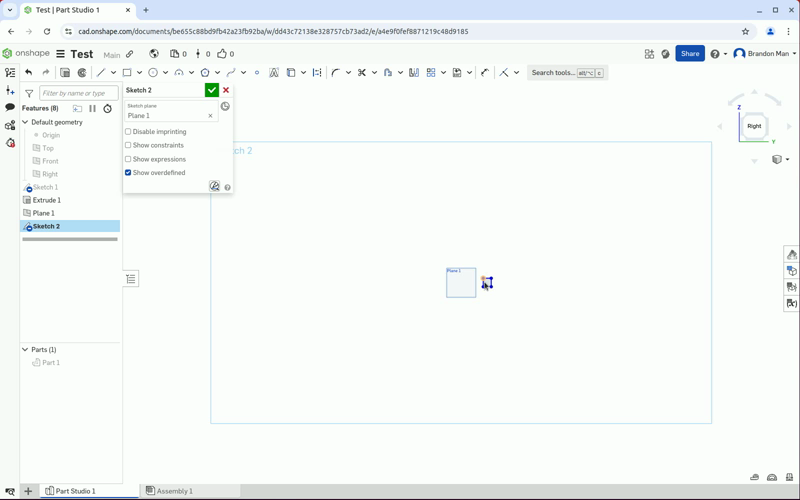
scroll(6)
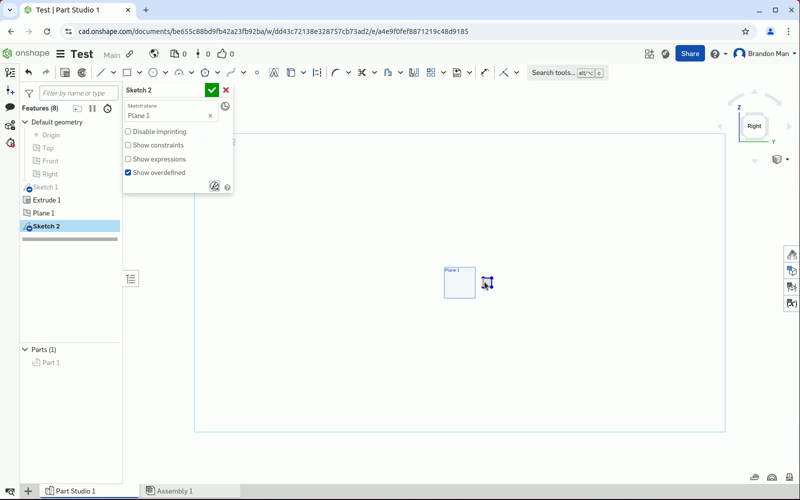
scroll(6)
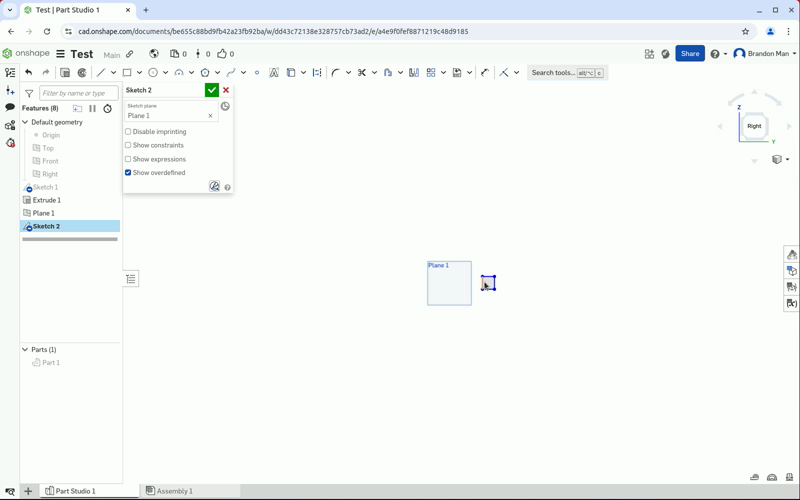
scroll(6)
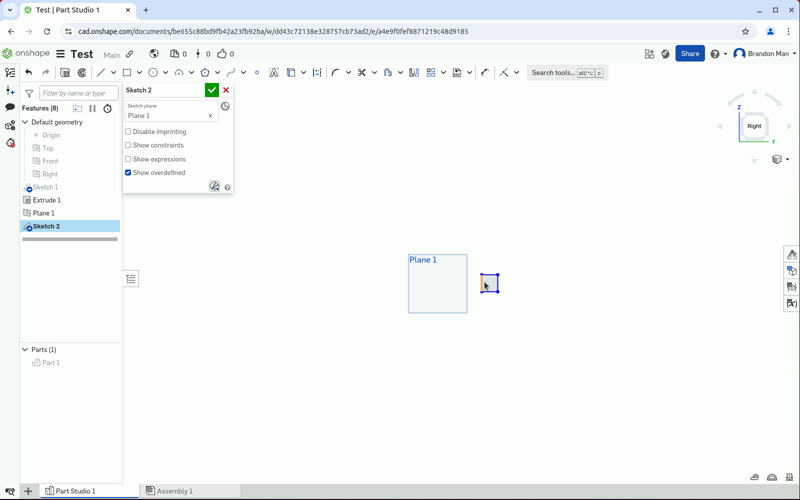
scroll(6)
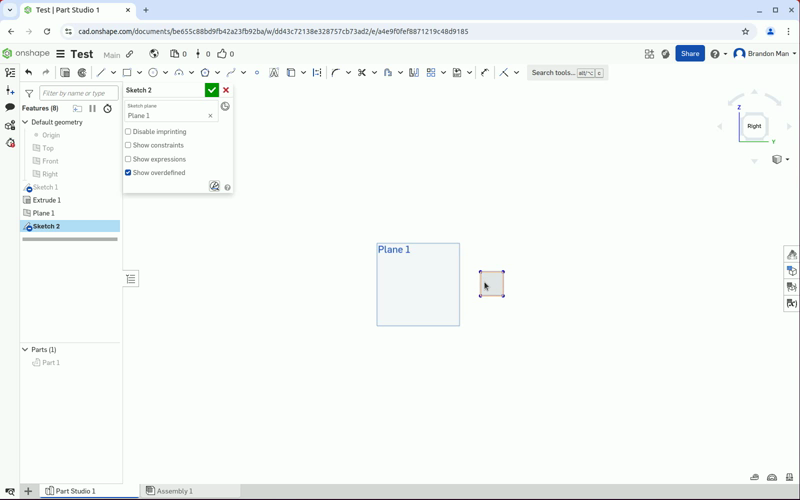
scroll(6)
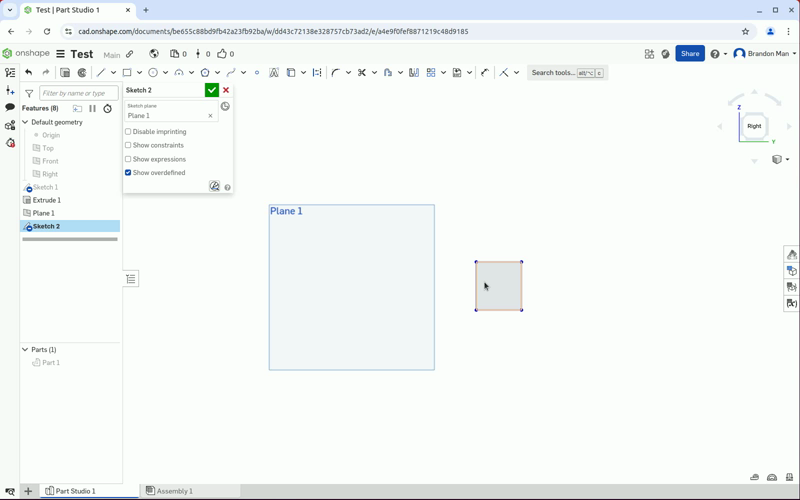
scroll(6)
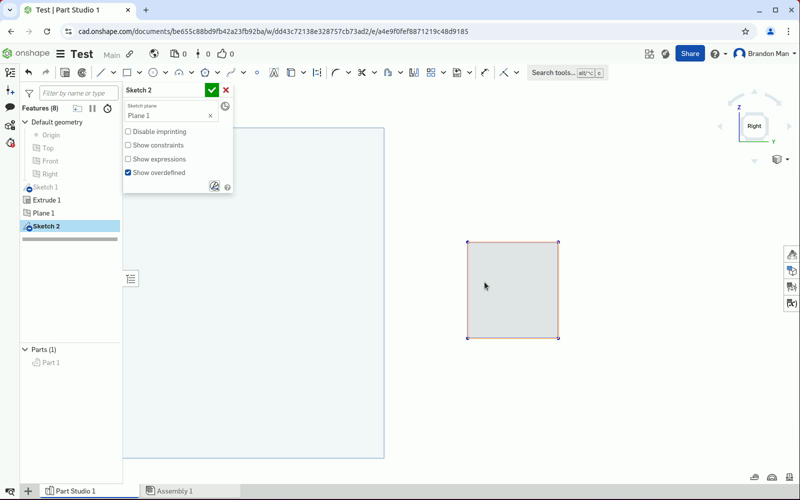
click(484, 281)
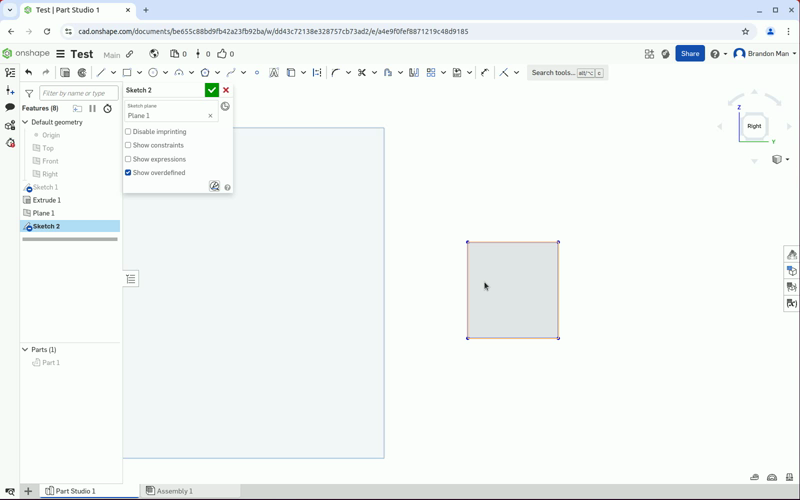
scroll(-6)
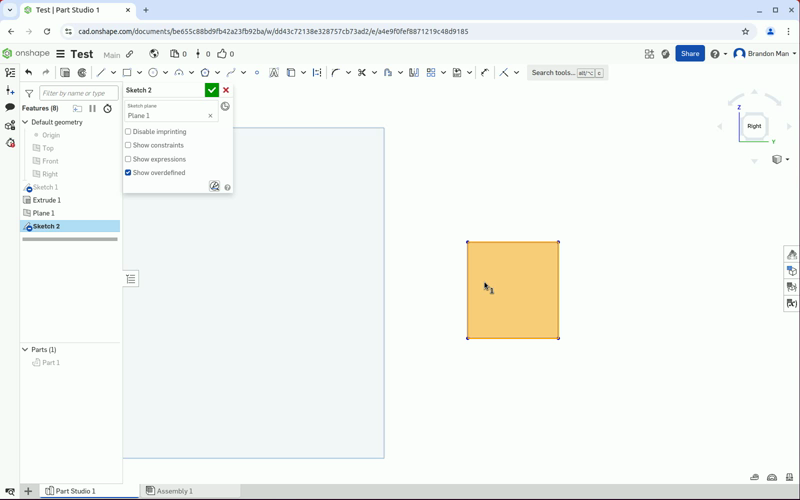
scroll(-6)
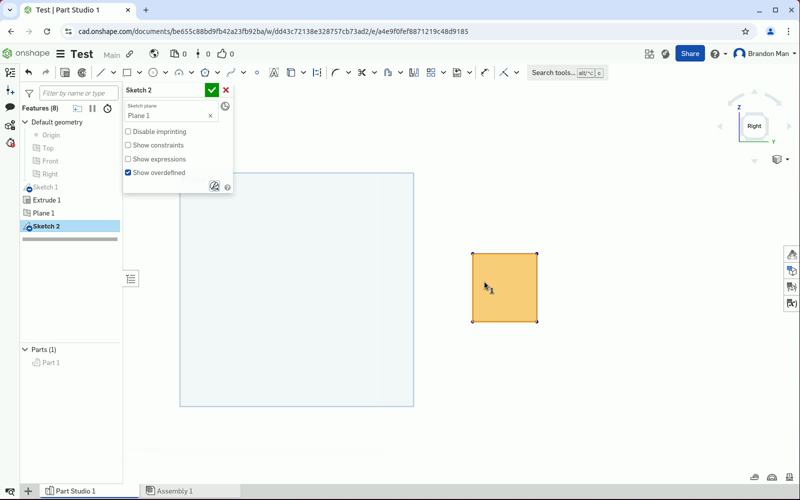
scroll(-6)
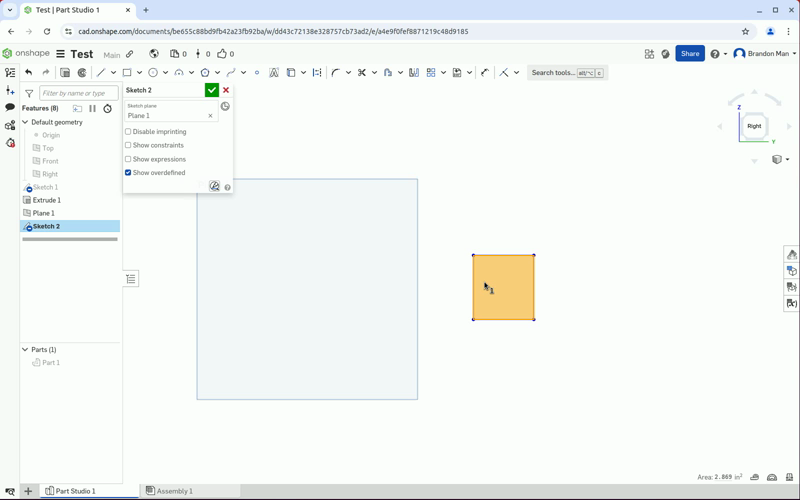
scroll(-6)
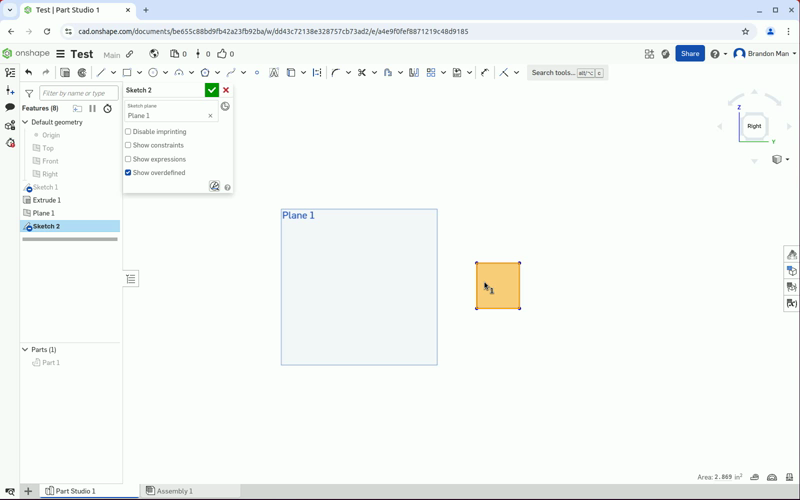
scroll(-6)
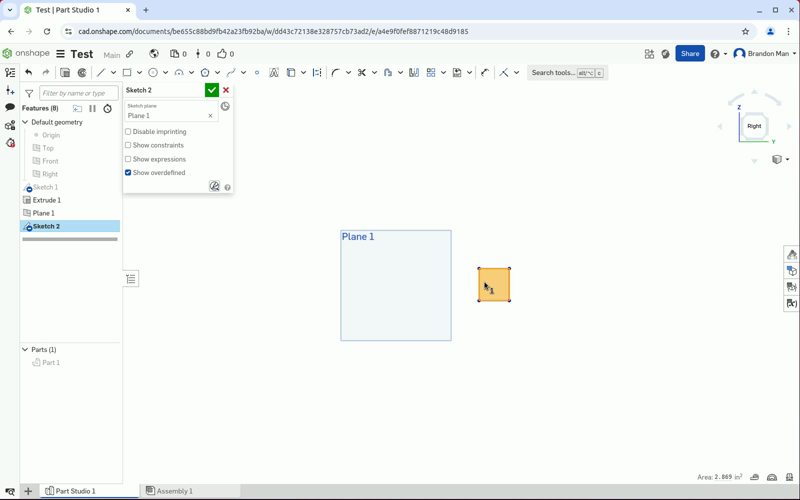
scroll(-6)
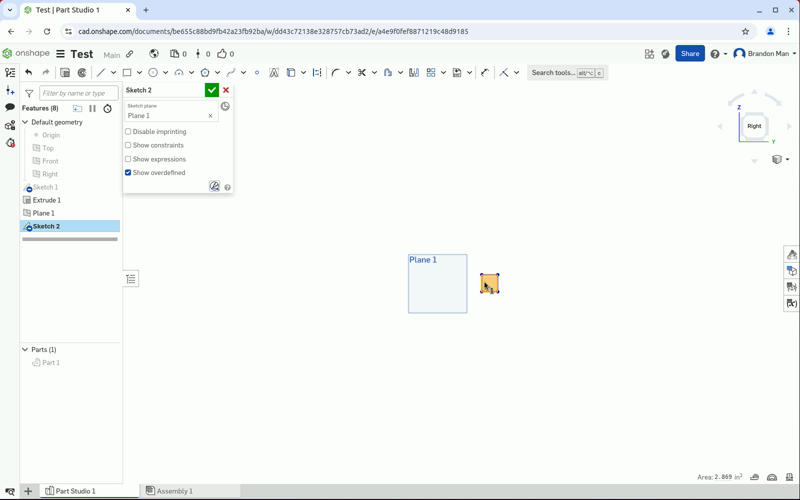
scroll(-6)
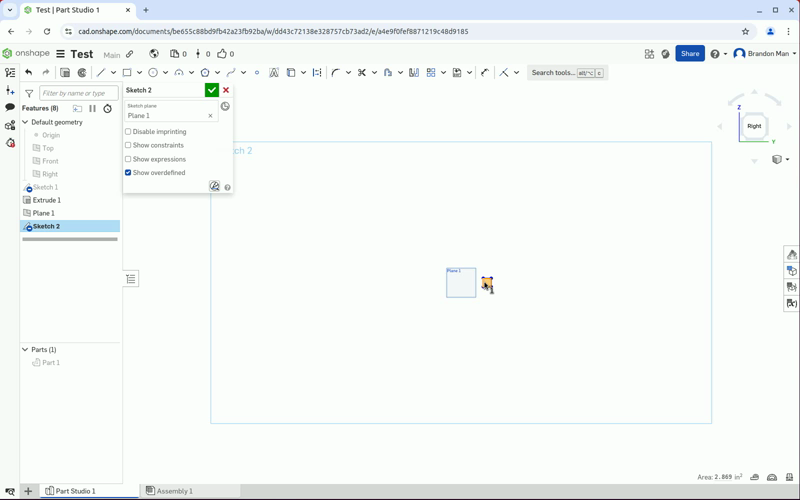
mouse_move(73, 352)
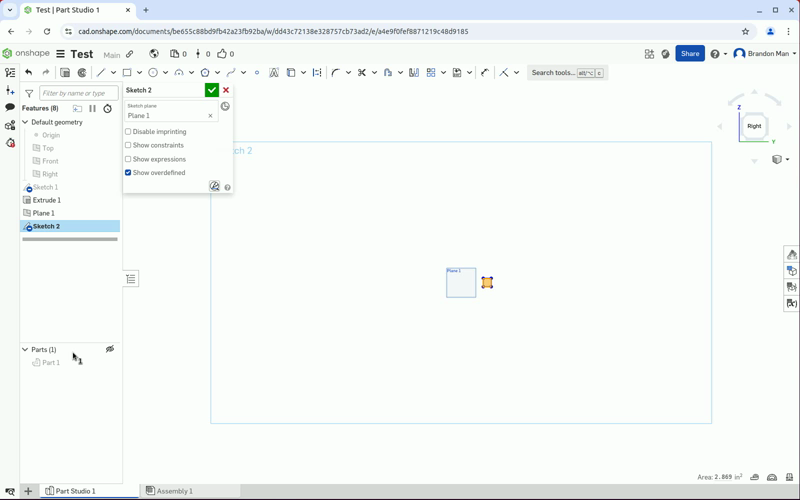
key(shift+y)
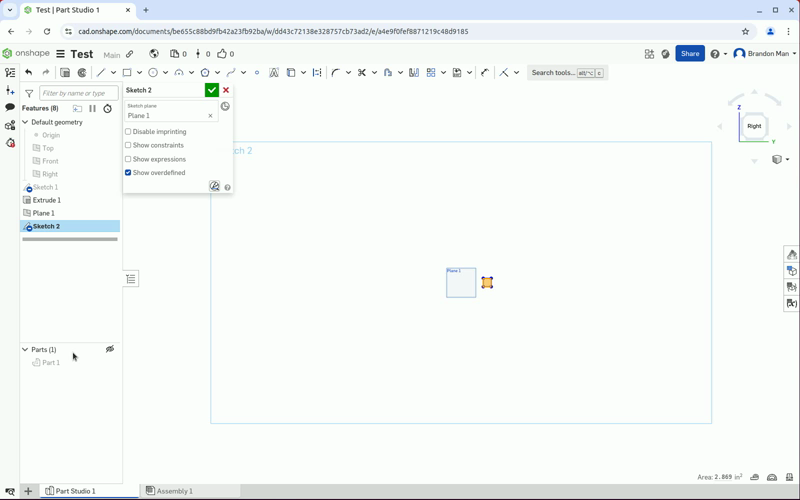
key(shift+e)
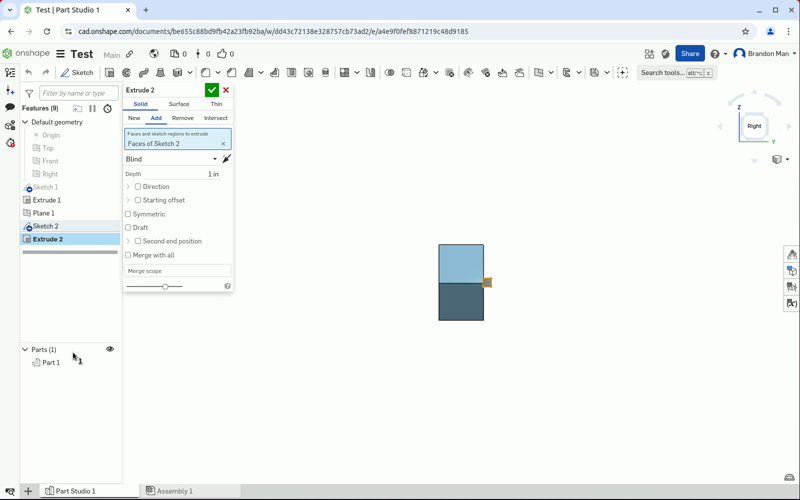
mouse_move(143, 106)
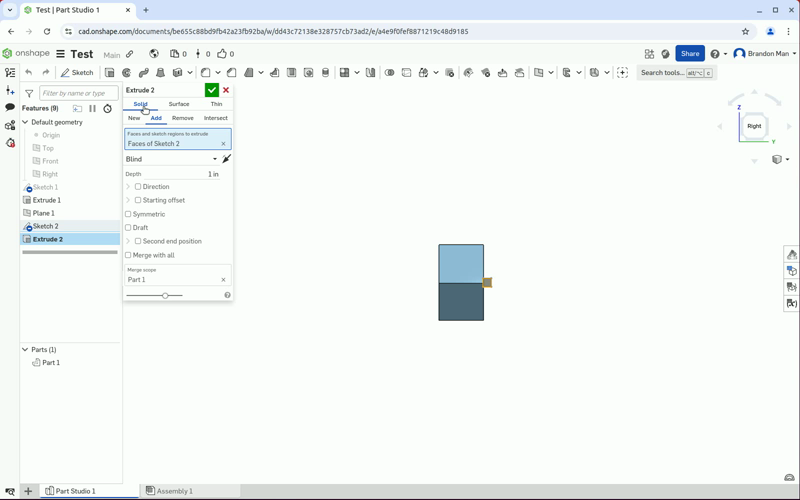
click(143, 106)
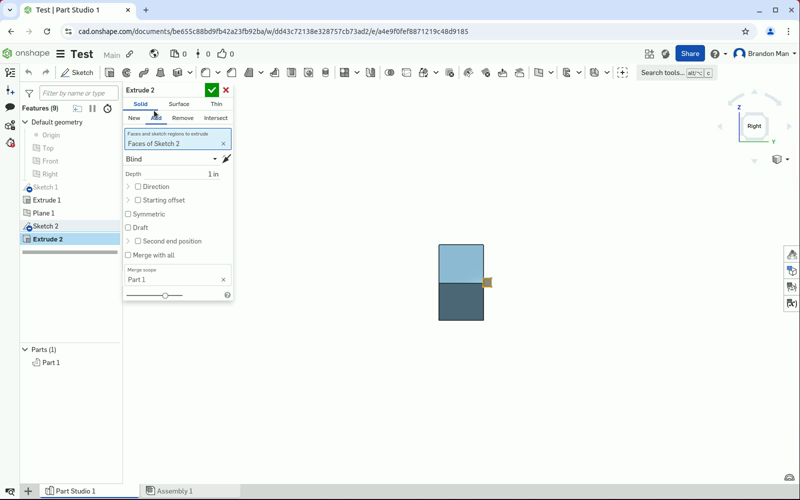
mouse_move(186, 120)
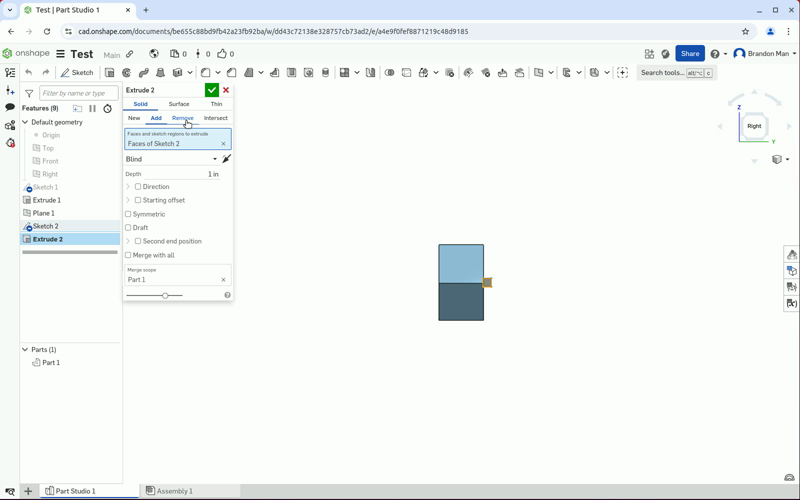
click(186, 120)
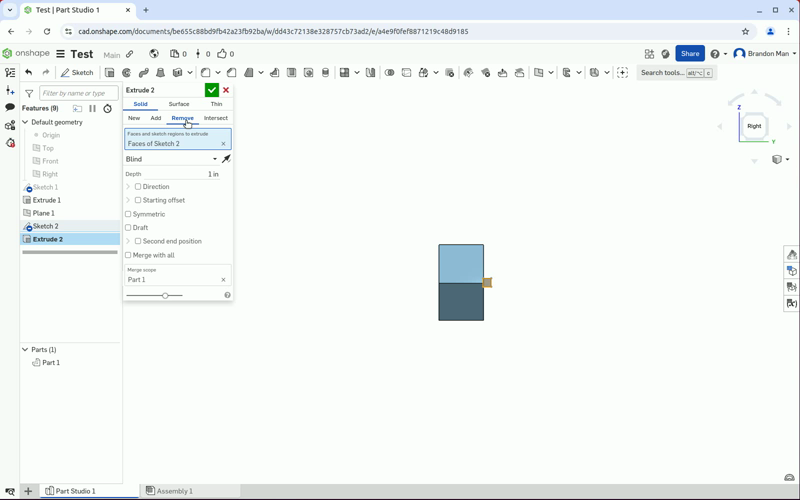
key(tab, 4)
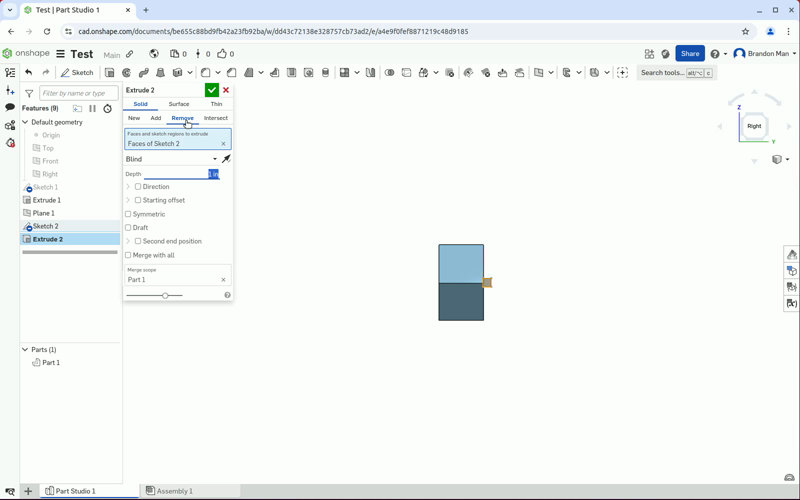
text(7.703)
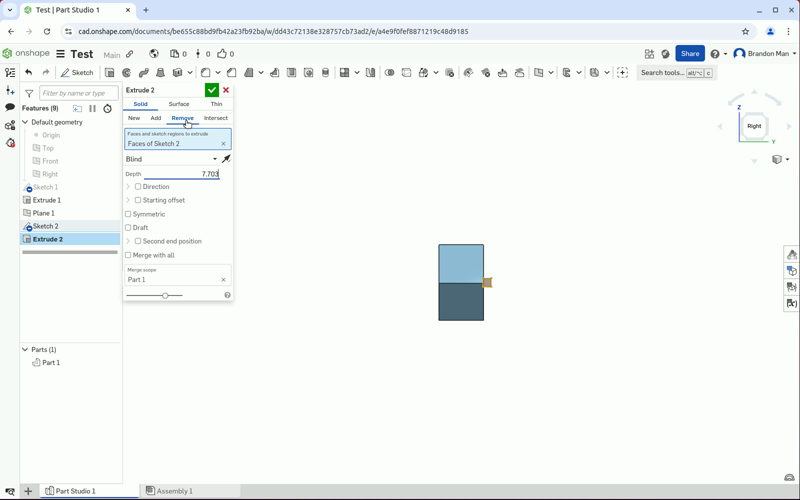
key(tab, 6)
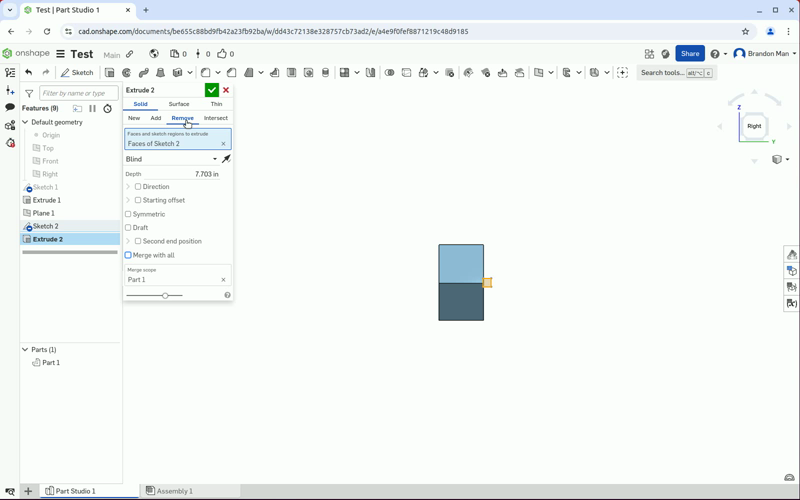
key(space)
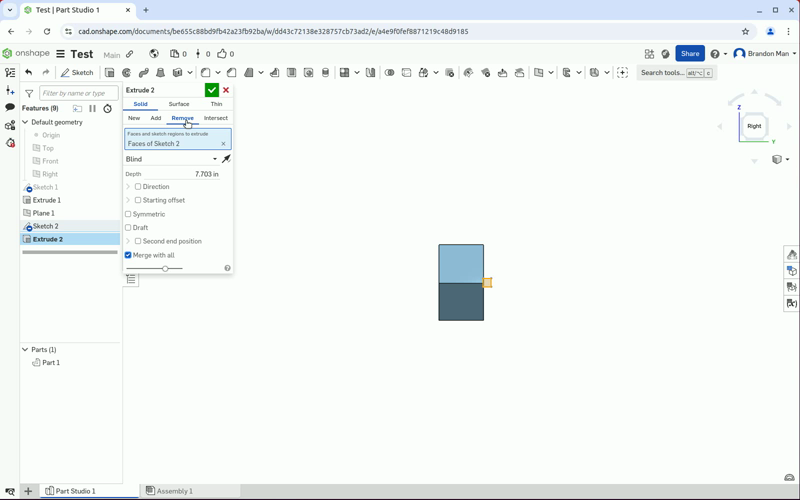
key(enter)
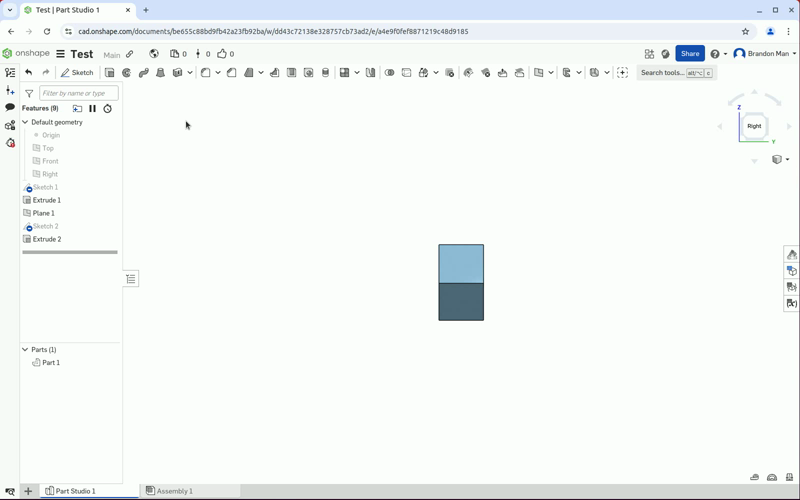
key(shift+h)
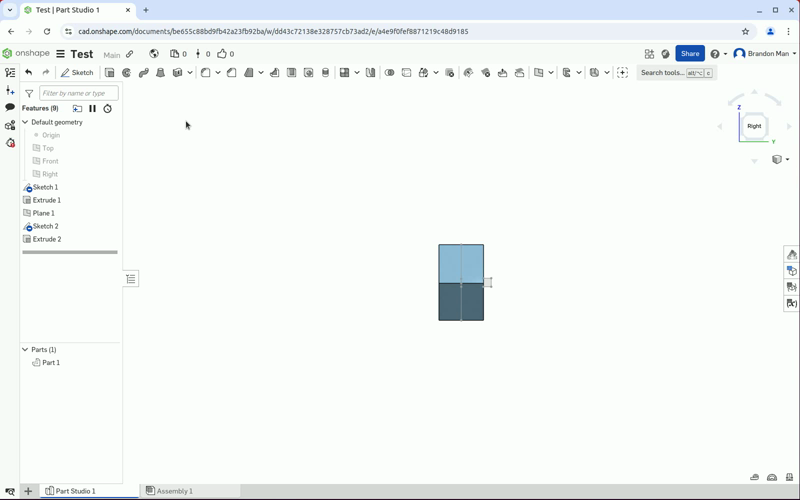
key(shift+h)
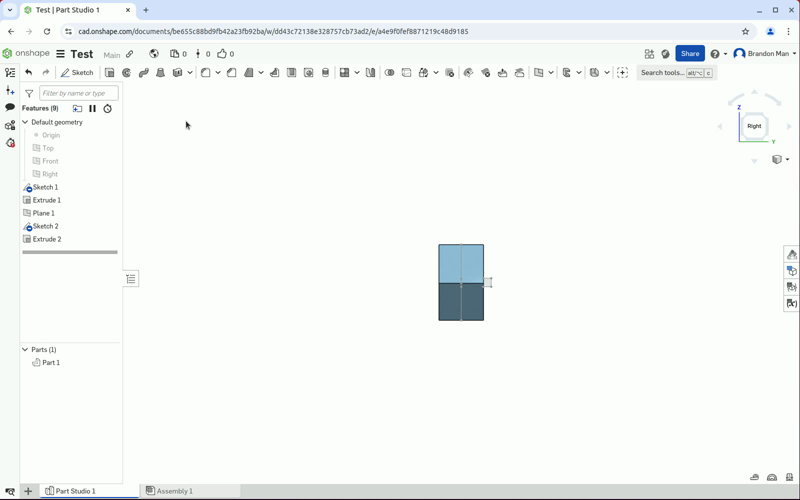
key(shift+7)
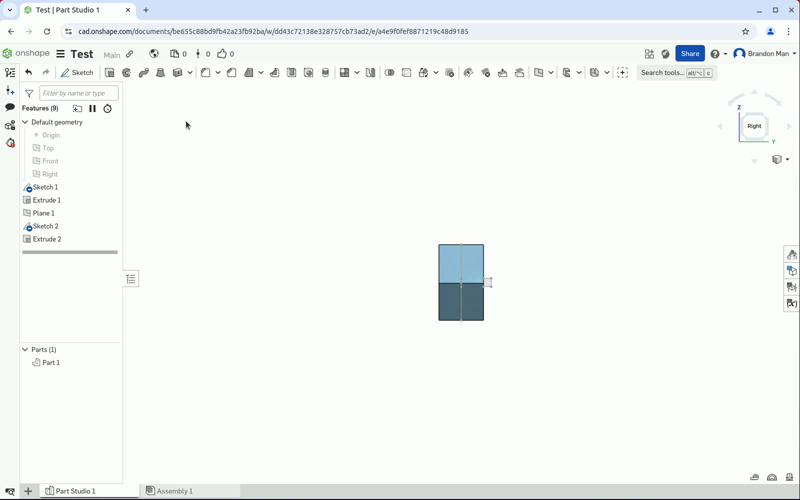
key(right, 2)
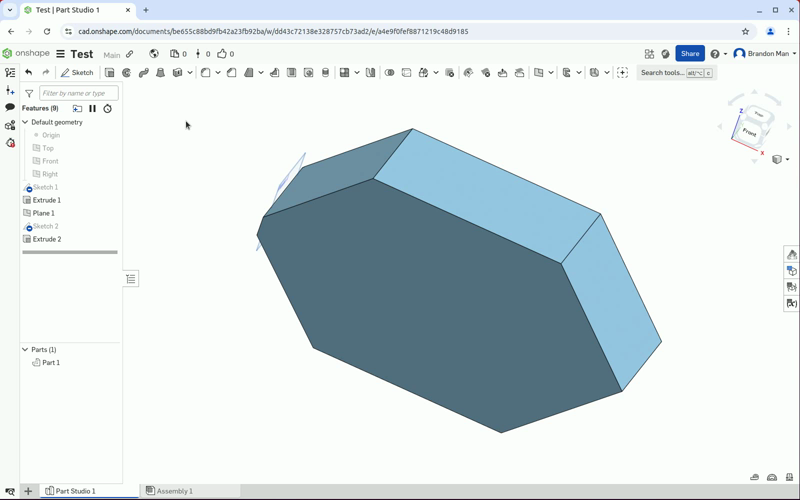
key(down, 2)
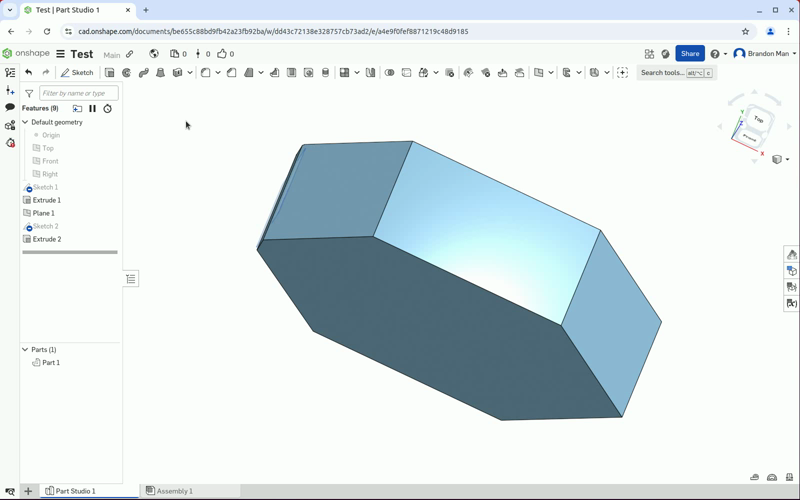
key(up, 2)
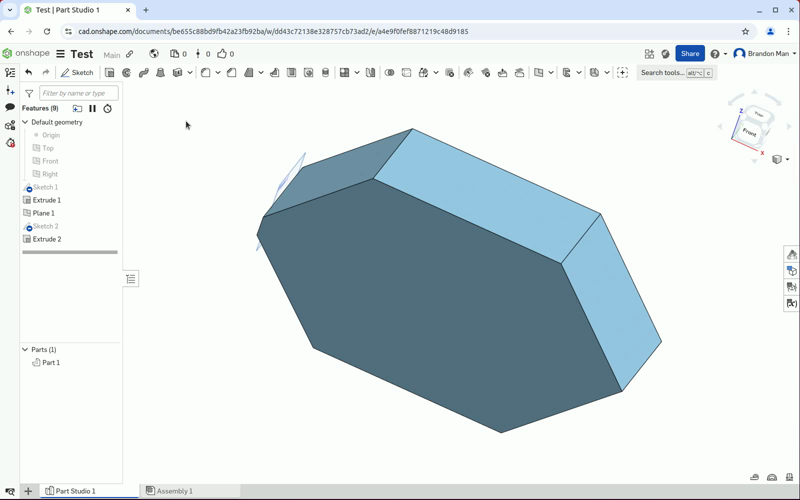
key(left, 2)
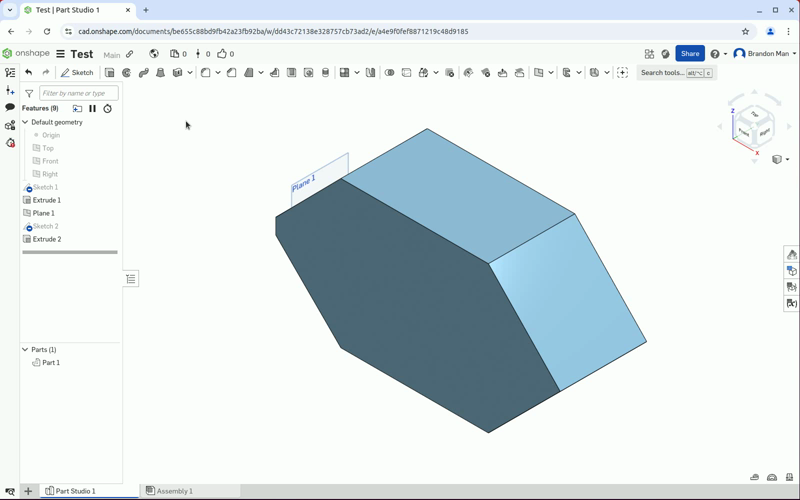
mouse_move(73, 189)
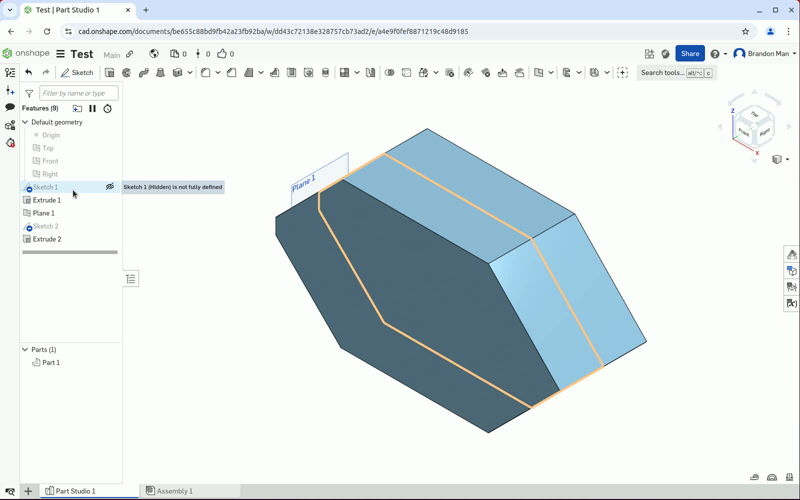
click(73, 189)